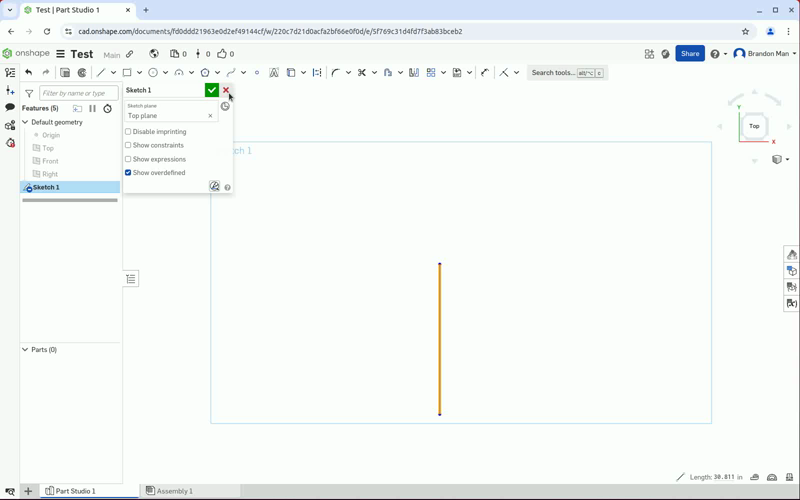
key(shift+h)
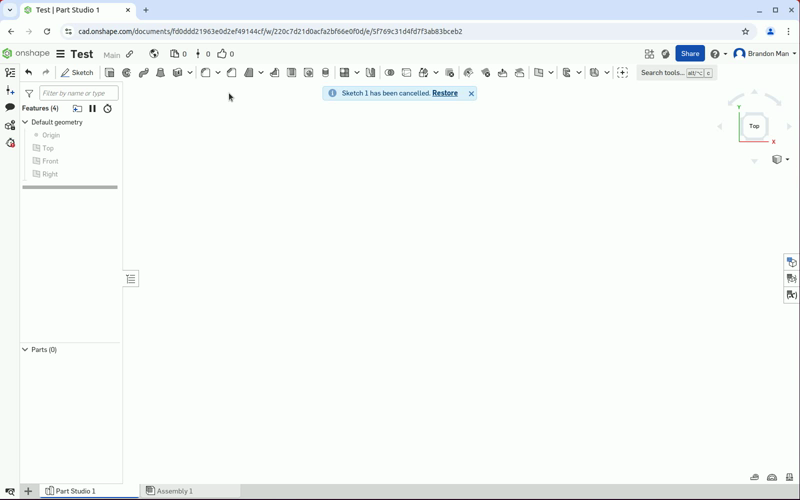
mouse_move(73, 352)
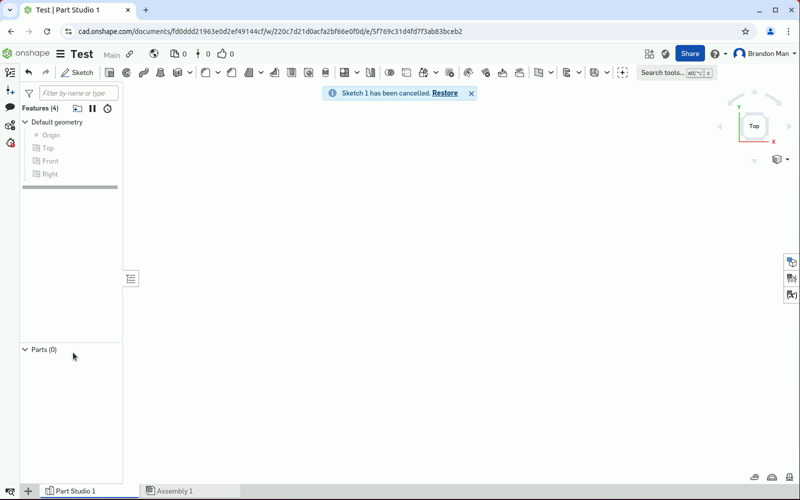
key(y)
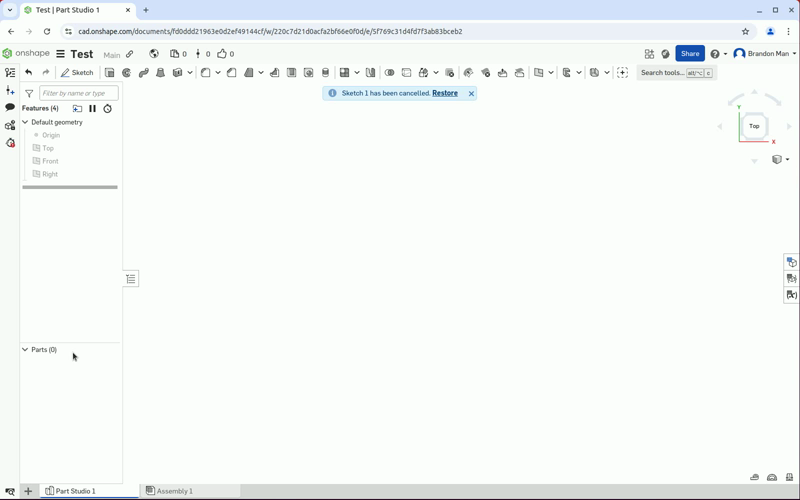
key(shift+p)
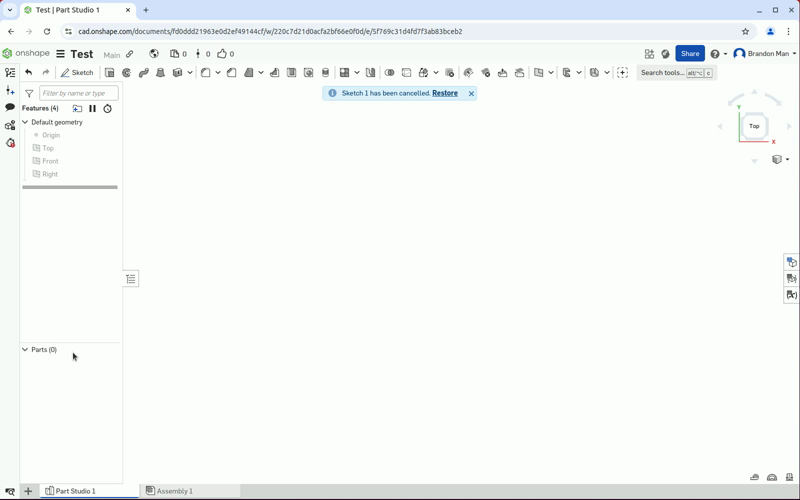
key(space)
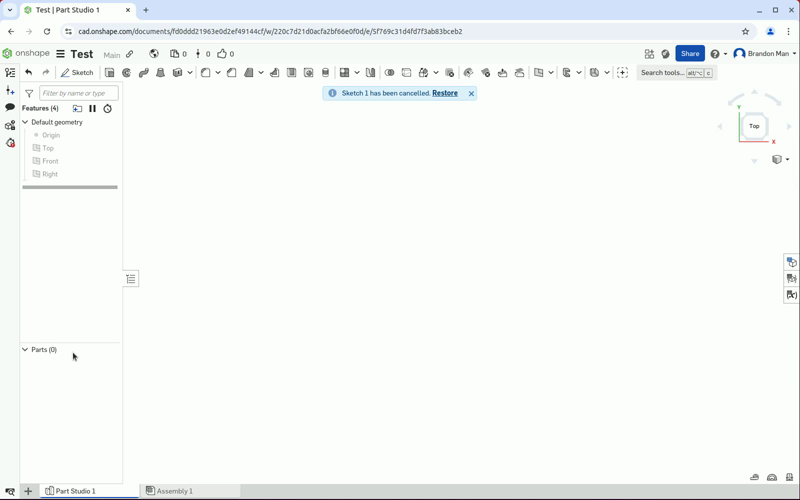
key_down(shift)
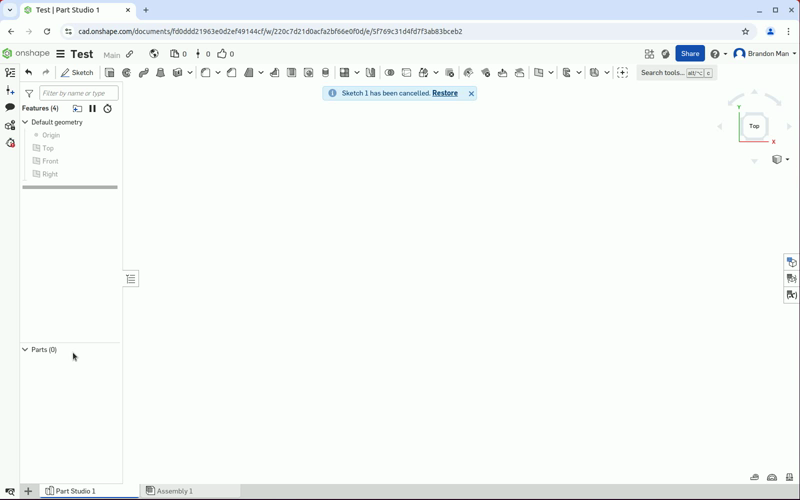
key(up)
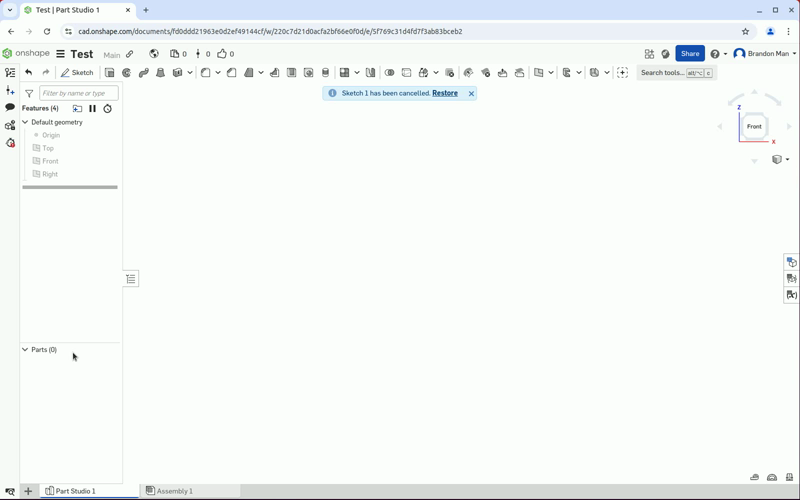
key_up(shift)
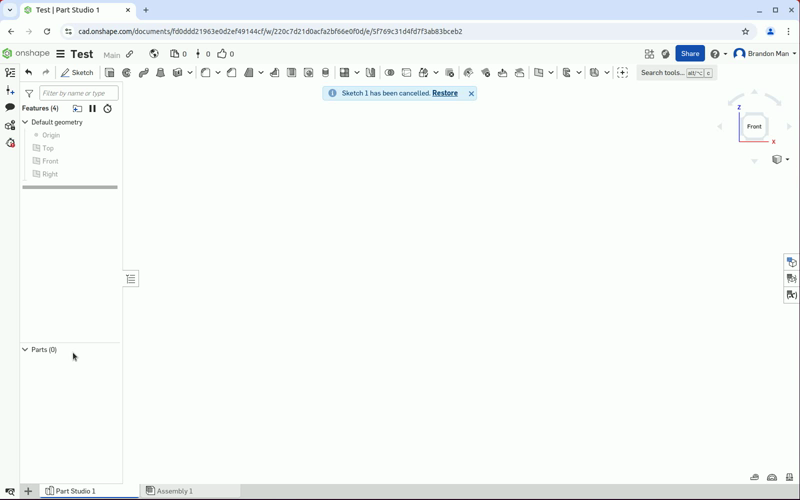
mouse_move(73, 352)
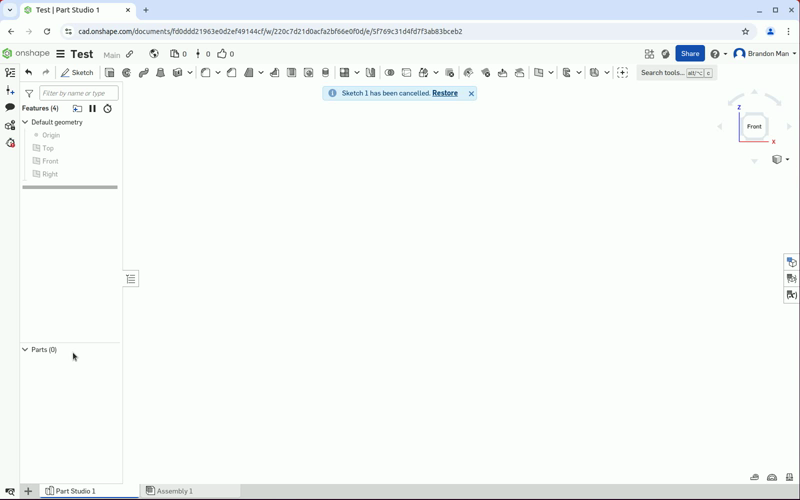
key(shift+y)
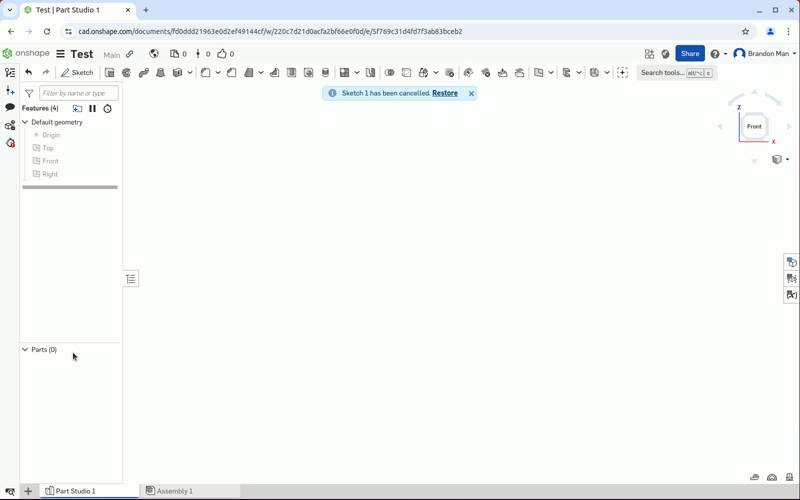
key(shift+s)
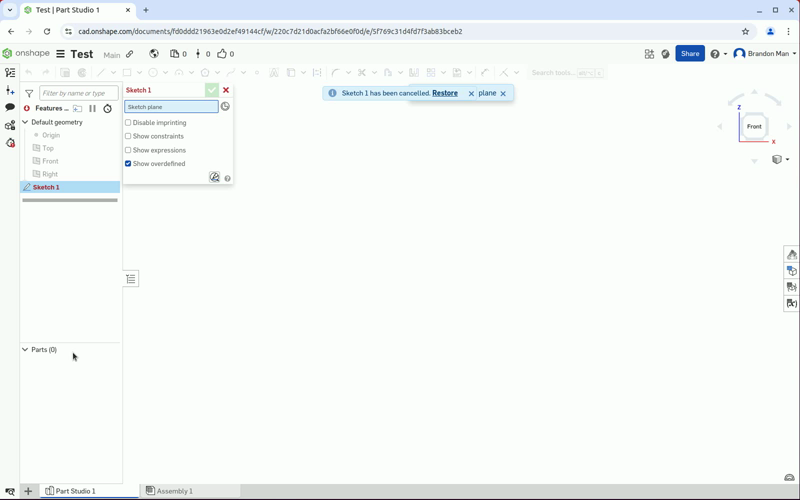
mouse_move(73, 163)
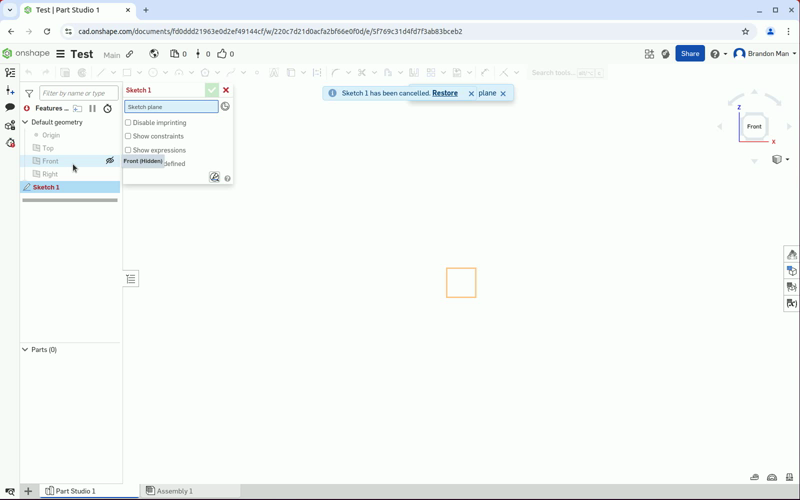
click(73, 163)
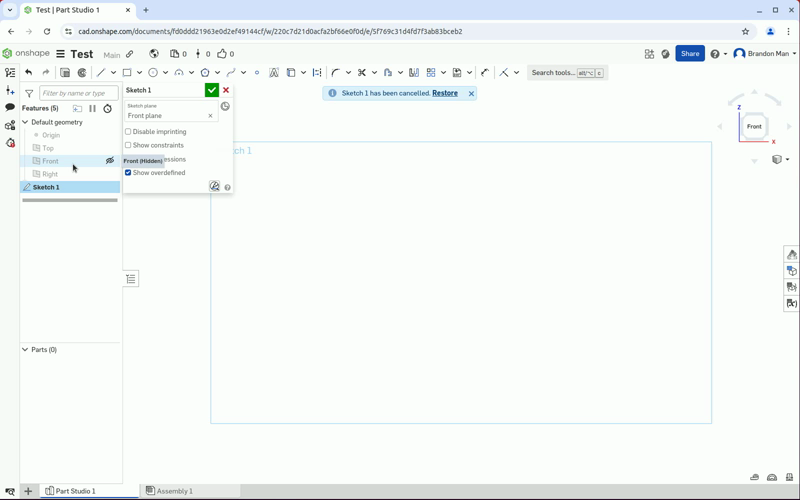
mouse_move(73, 352)
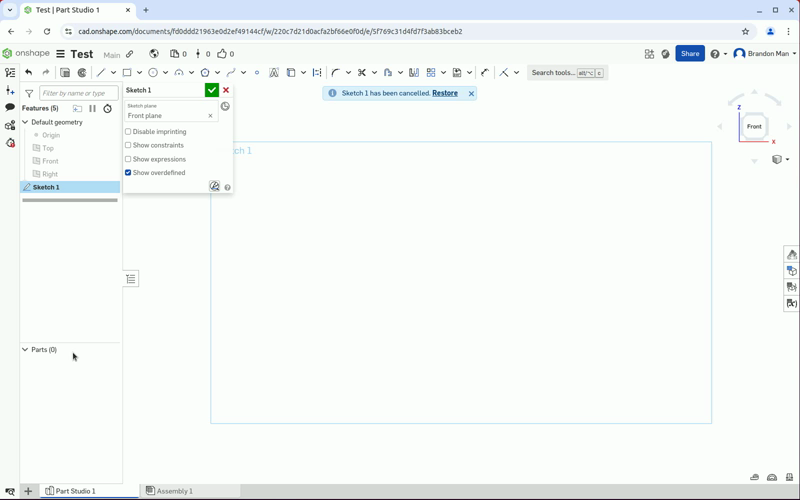
key(y)
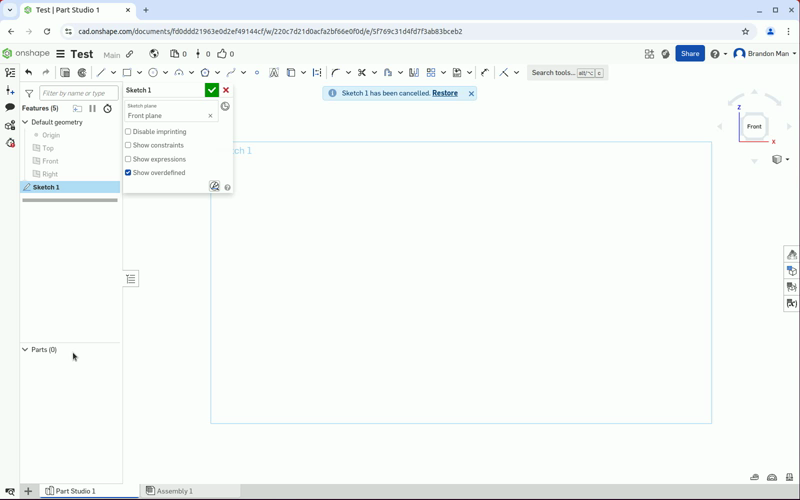
key(c)
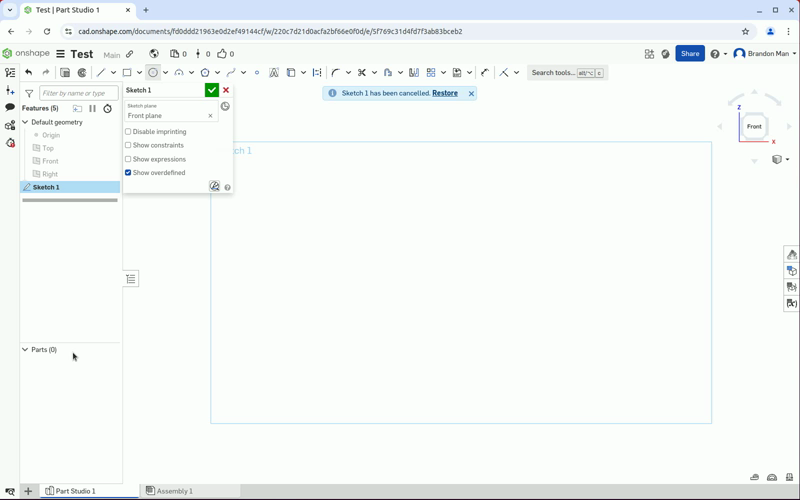
key_down(shift)
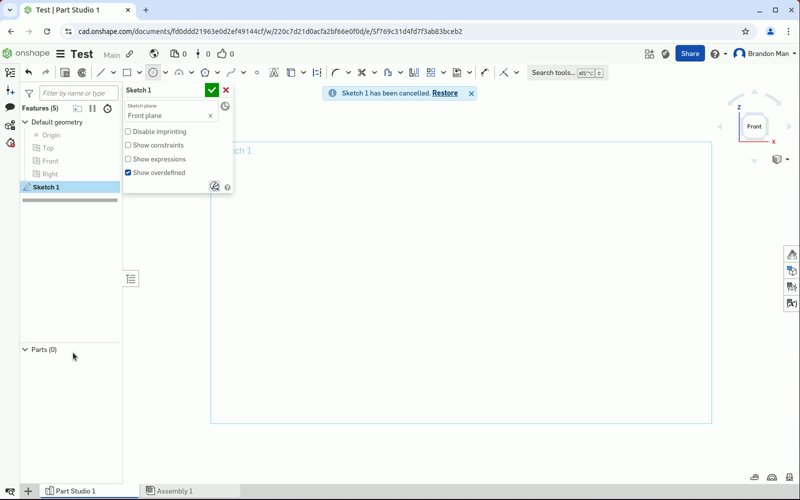
mouse_move(461, 282)
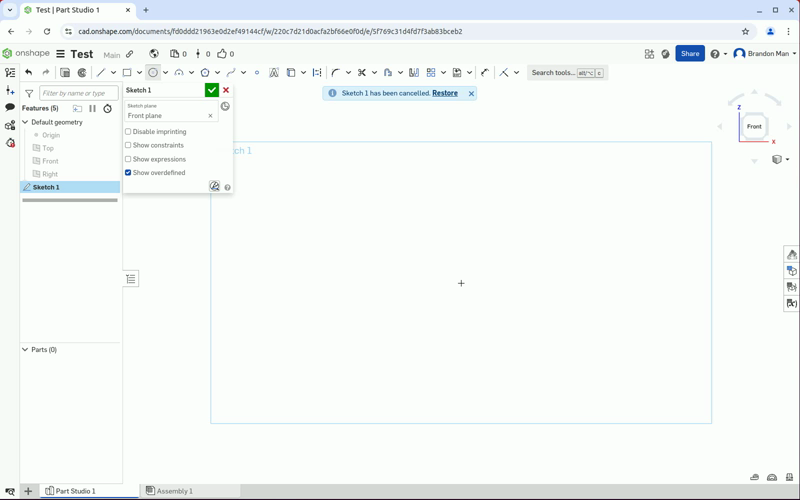
click(461, 282)
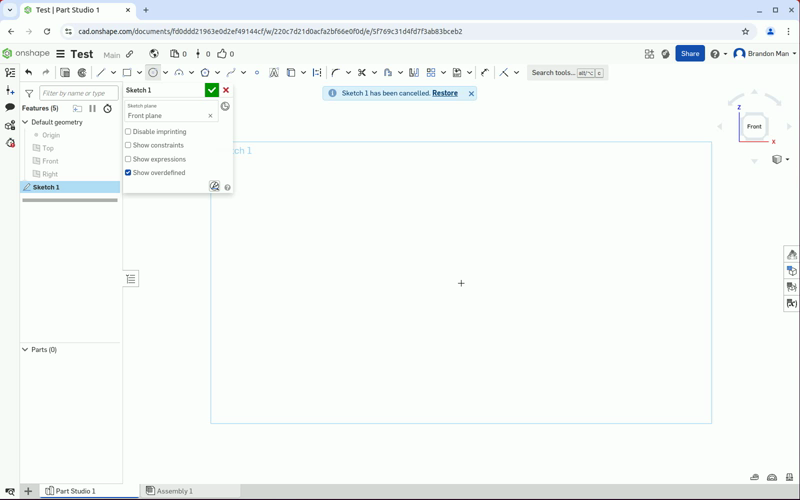
key_up(shift)
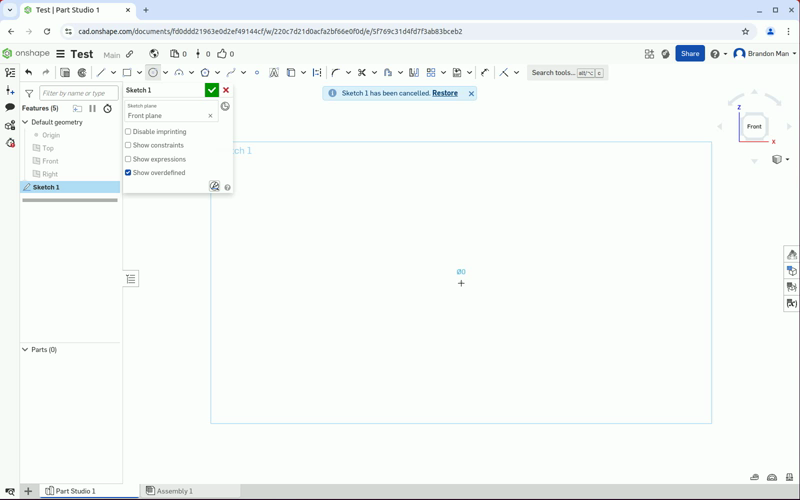
mouse_move(574, 282)
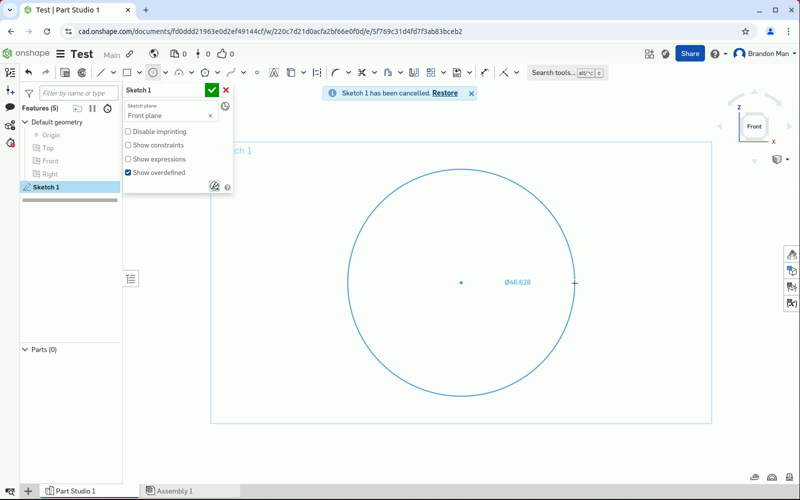
click(574, 282)
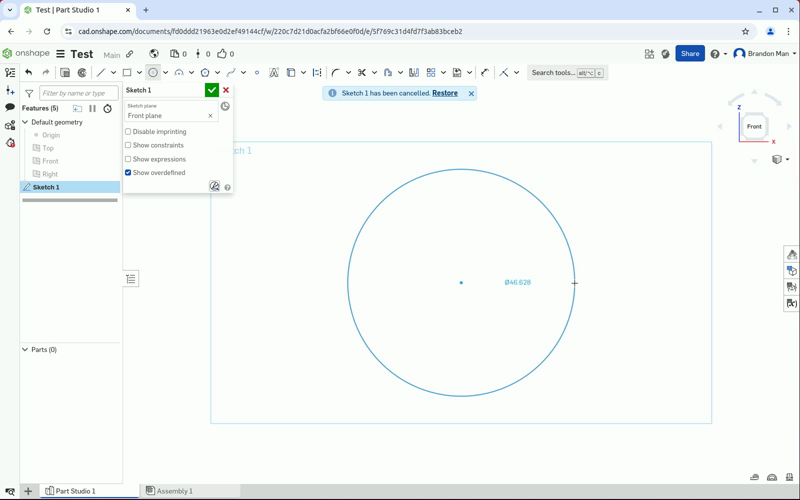
key(esc)
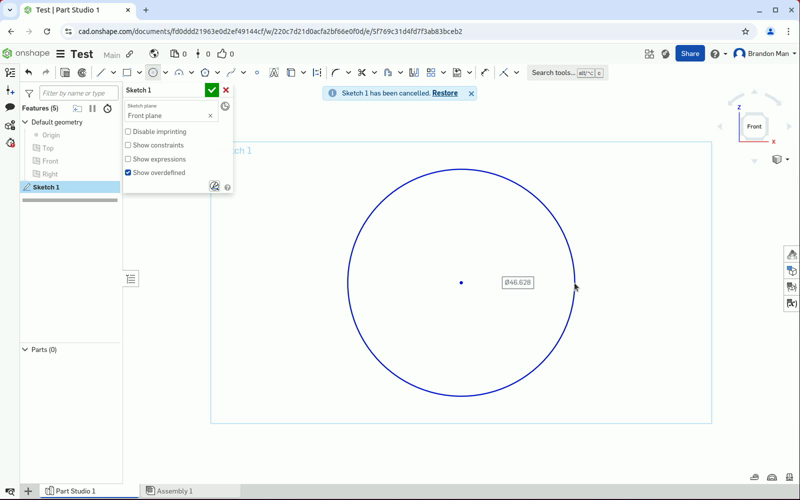
key(c)
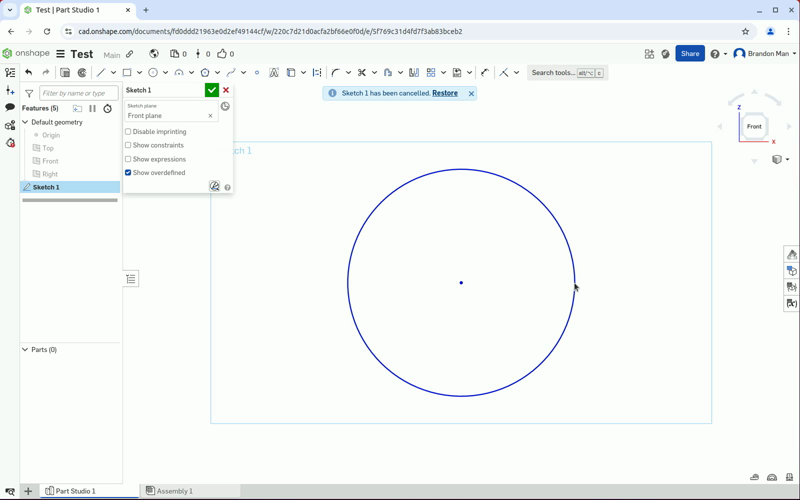
key_down(shift)
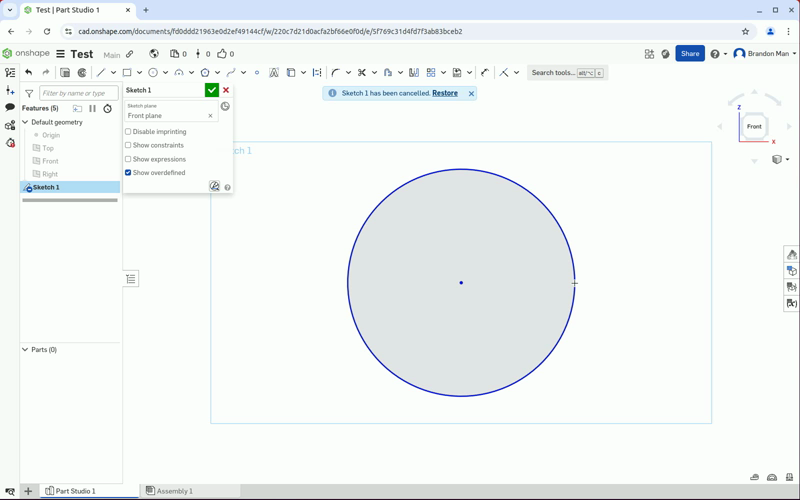
mouse_move(461, 282)
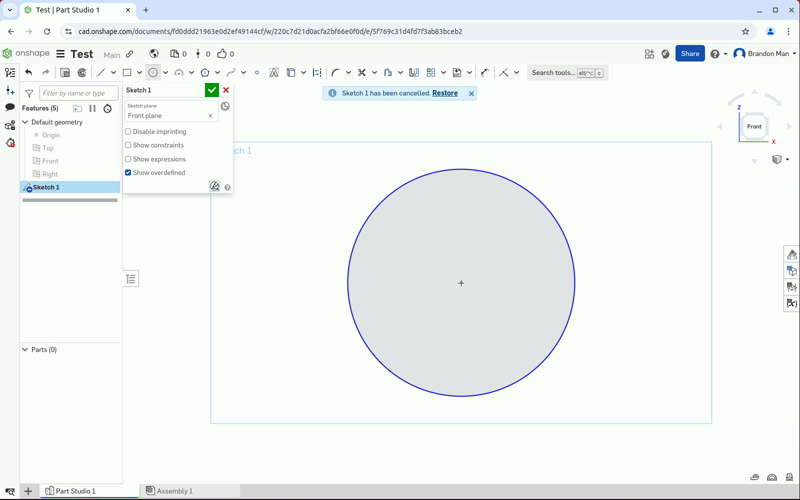
click(461, 282)
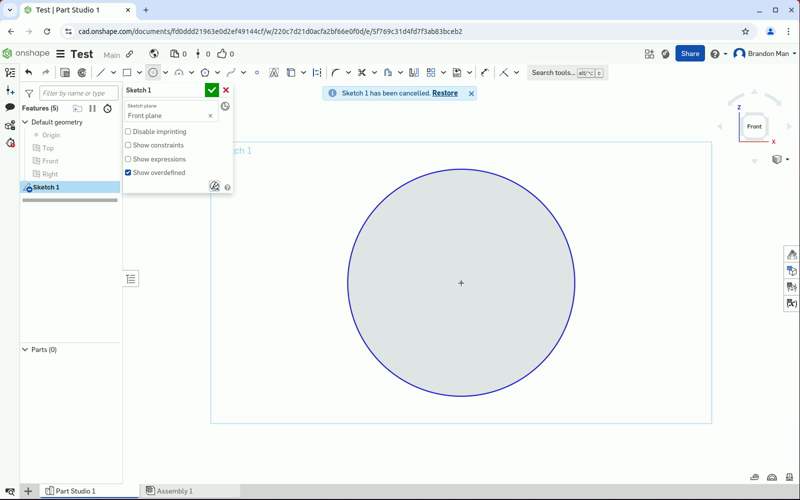
key_up(shift)
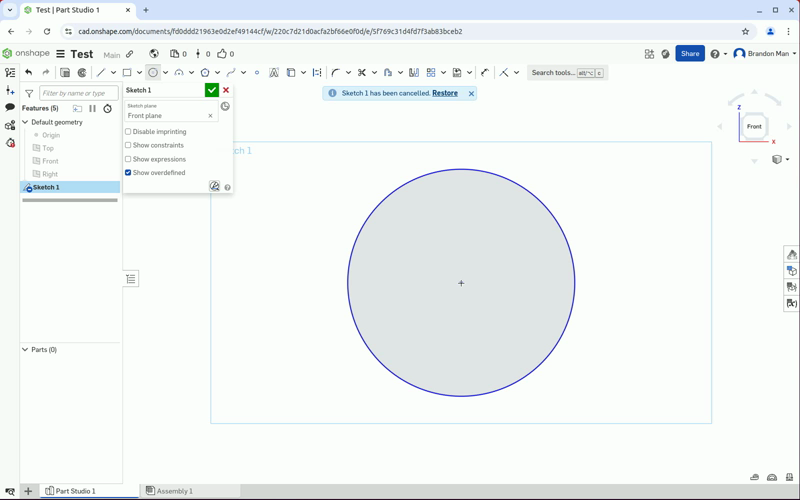
mouse_move(539, 282)
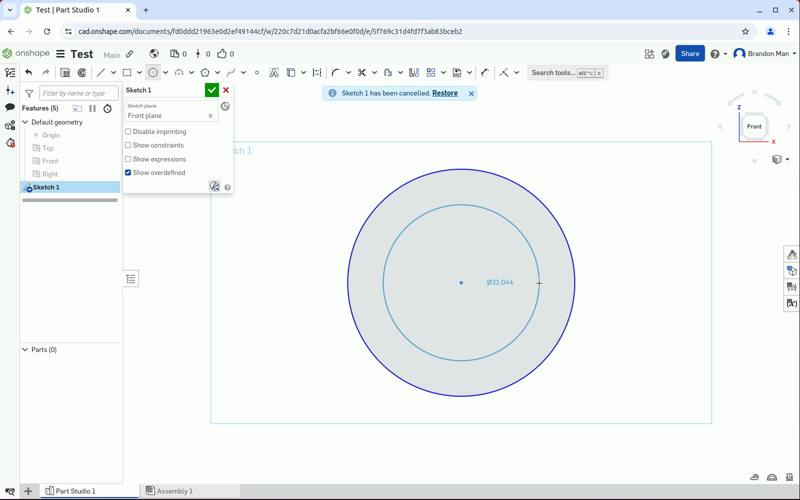
click(539, 282)
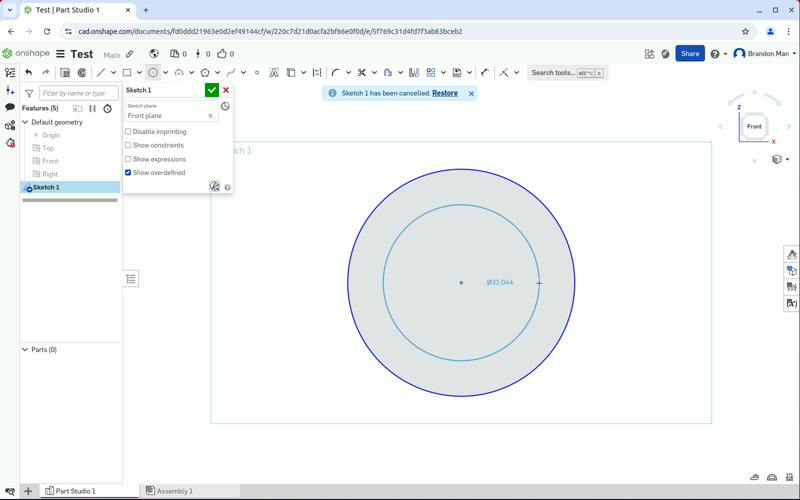
key(esc)
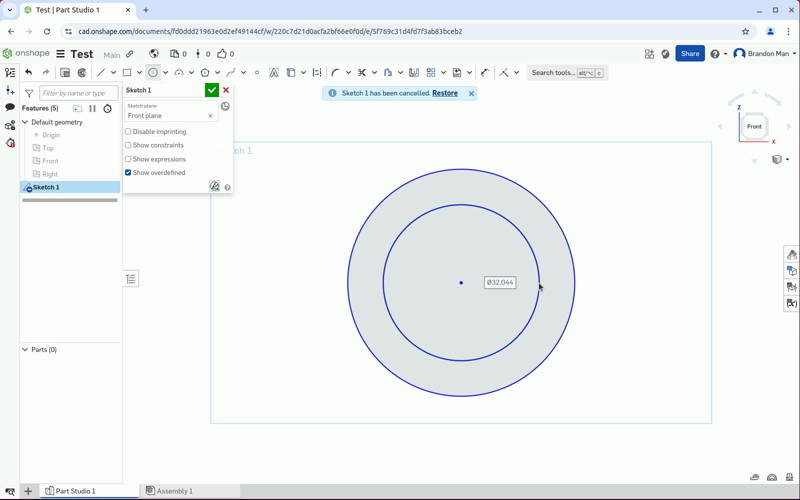
mouse_move(387, 343)
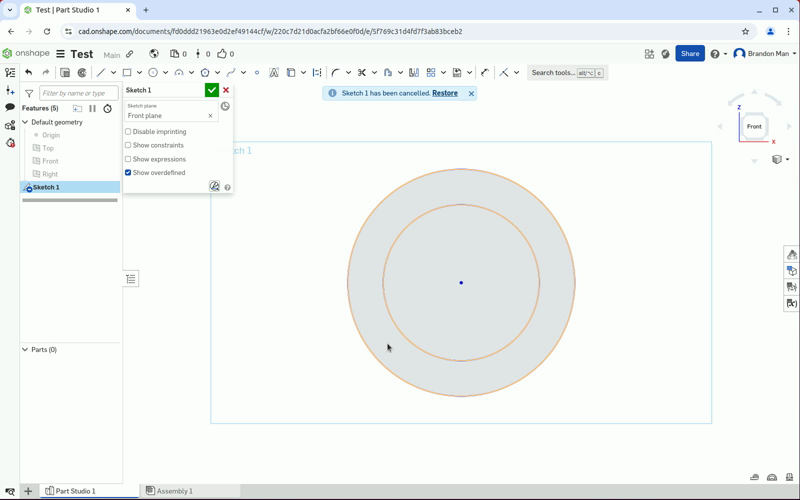
click(387, 343)
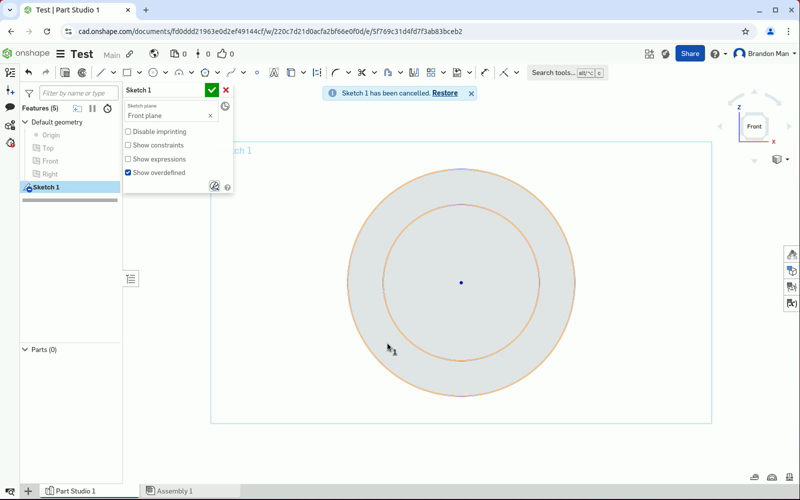
mouse_move(73, 352)
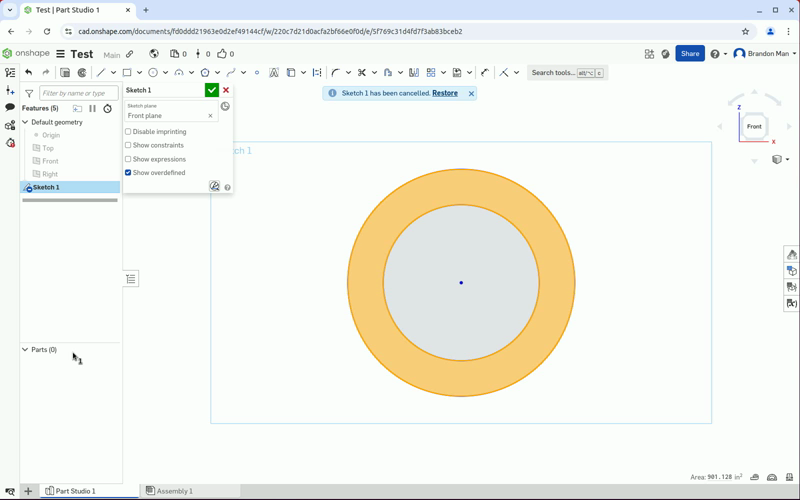
key(shift+y)
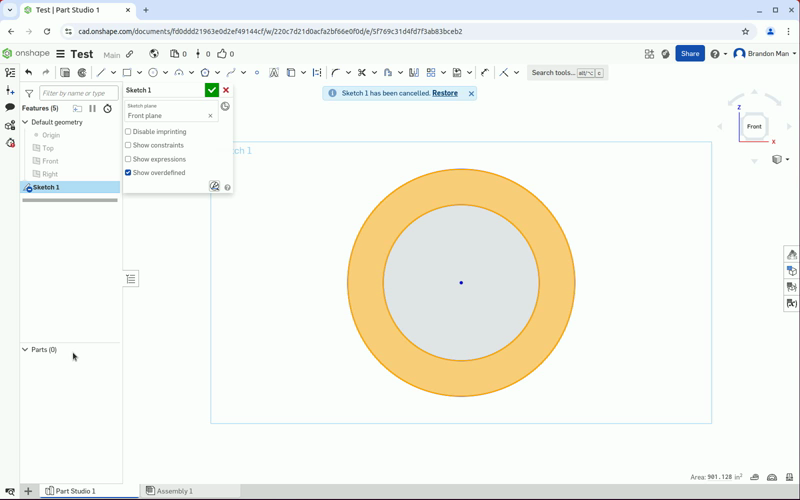
key(shift+e)
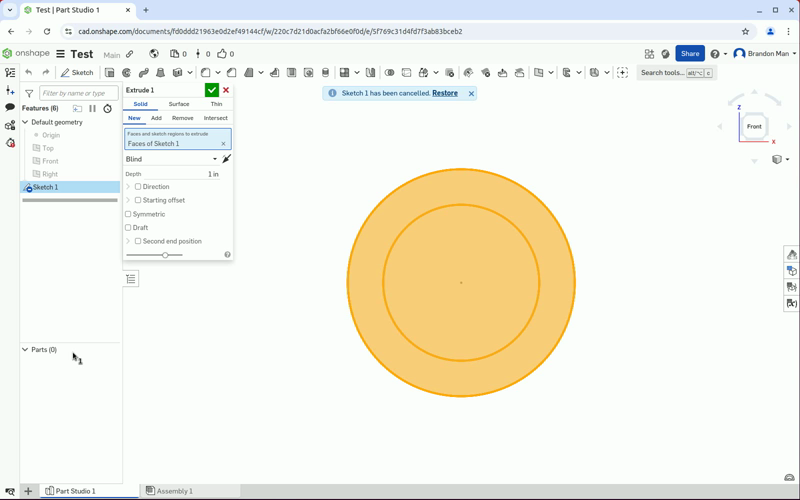
mouse_move(143, 106)
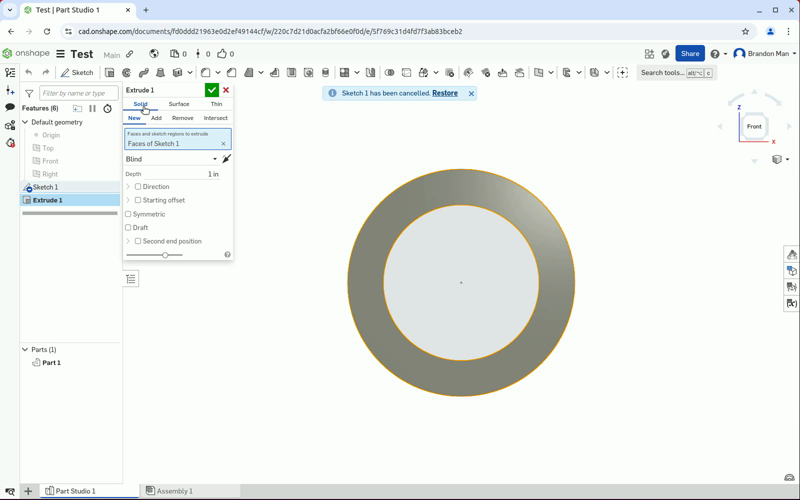
click(143, 106)
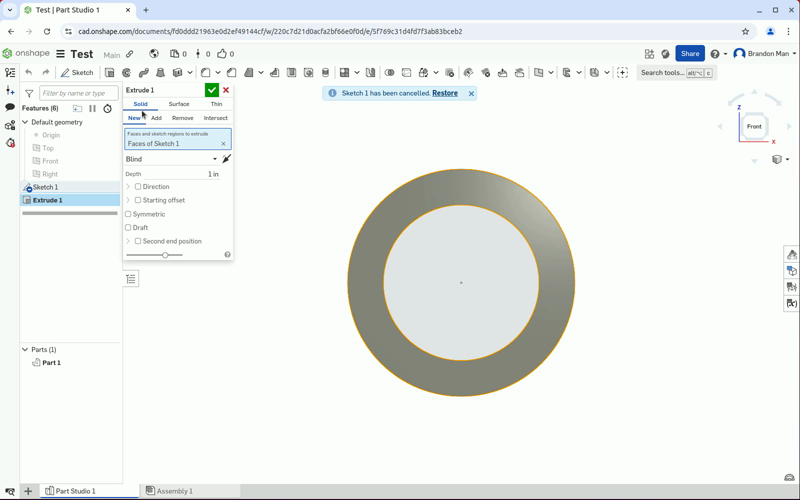
mouse_move(137, 120)
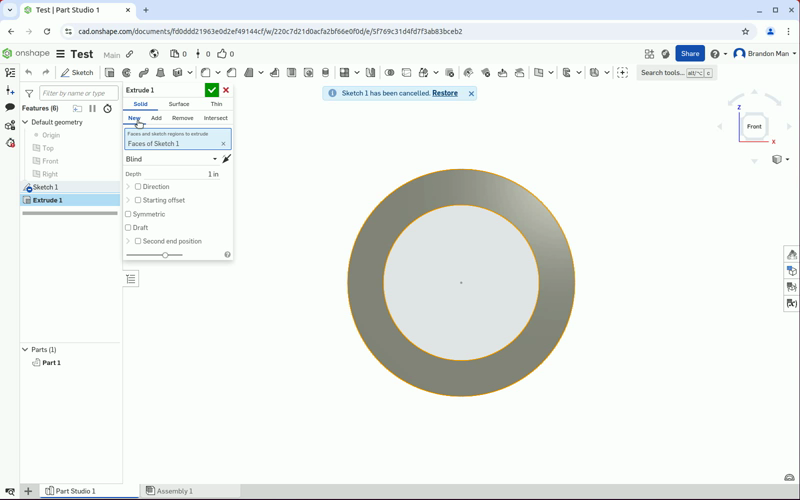
click(137, 120)
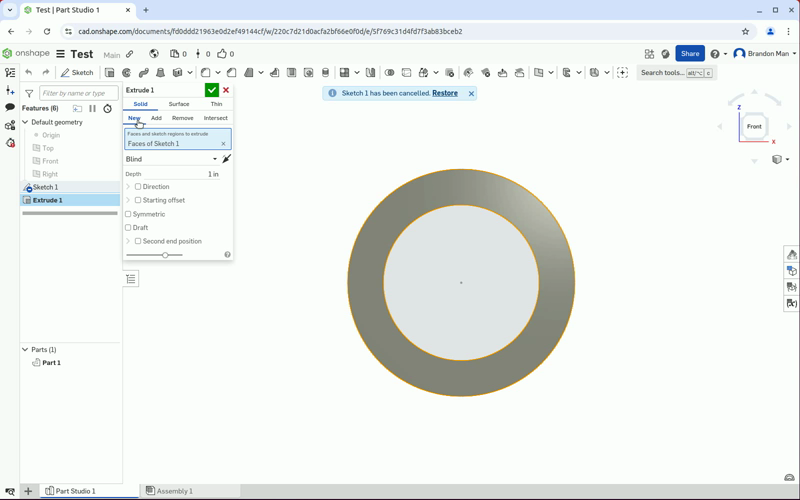
key(tab, 4)
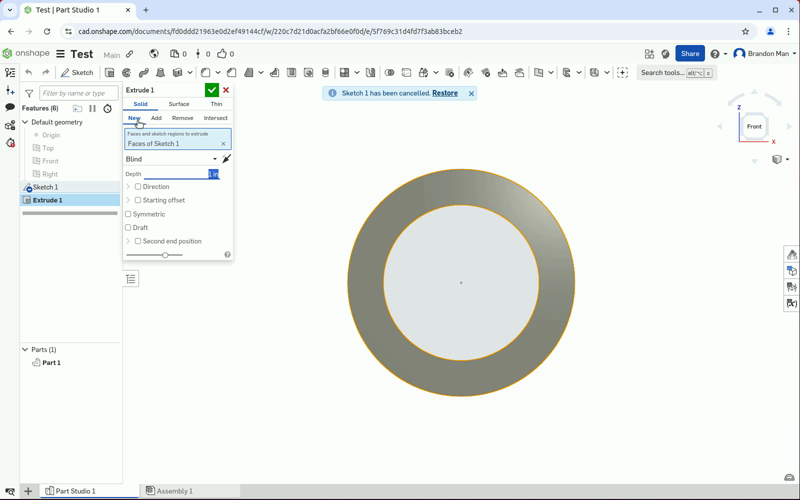
text(6.258)
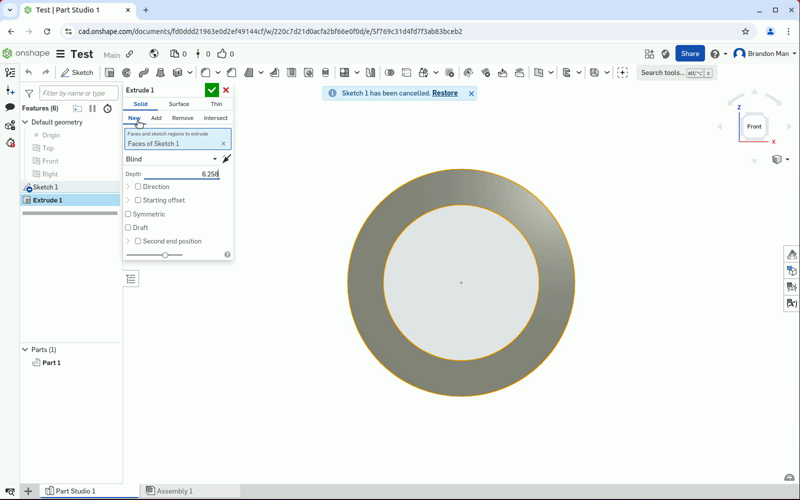
key(tab, 3)
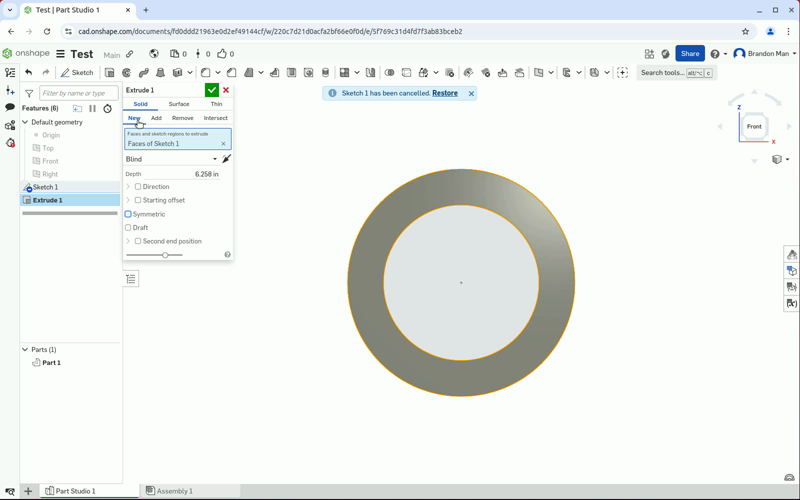
key(space)
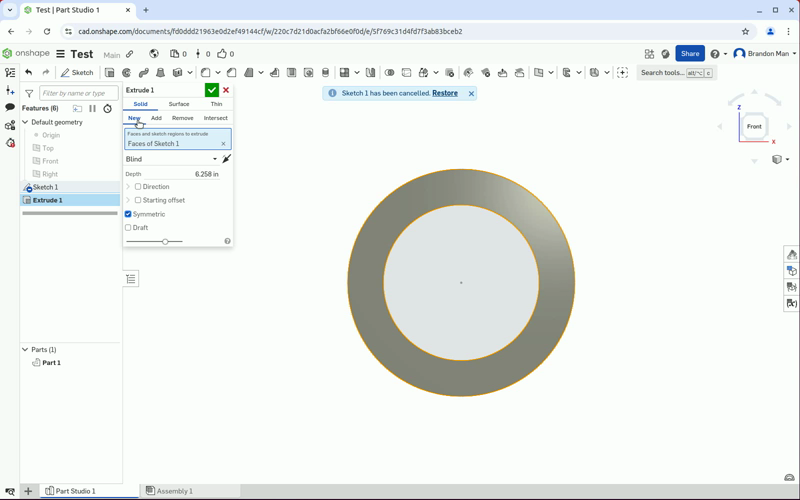
key(enter)
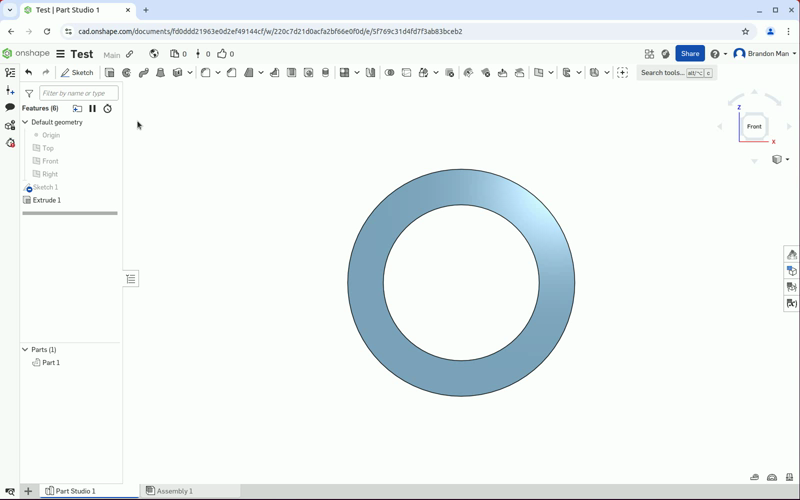
key(shift+h)
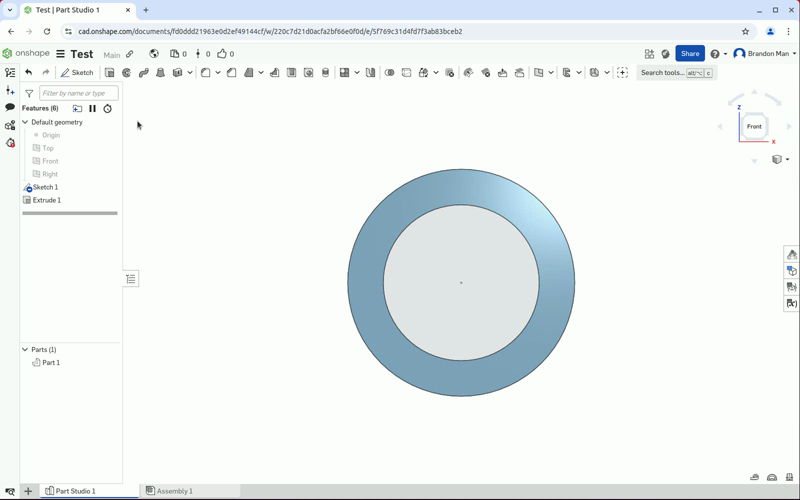
key(shift+h)
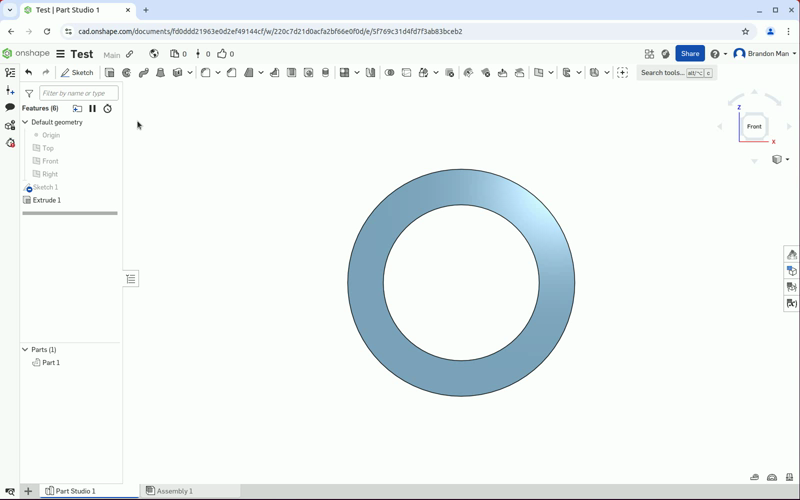
mouse_move(73, 189)
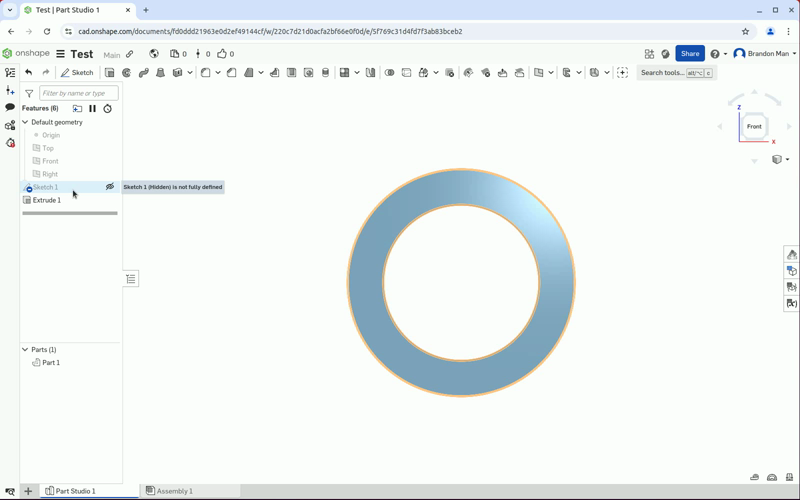
click(73, 189)
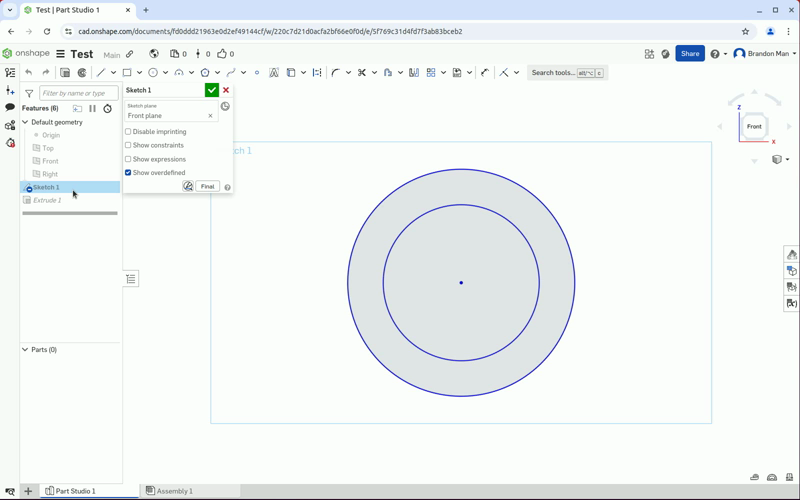
mouse_move(229, 92)
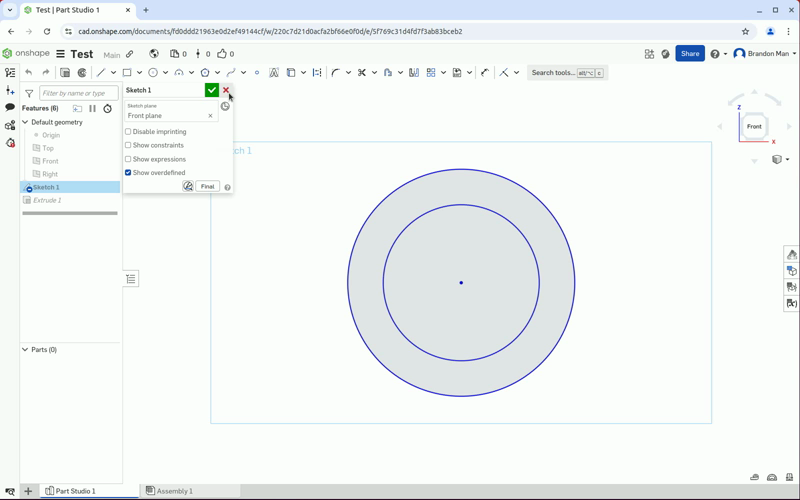
click(229, 92)
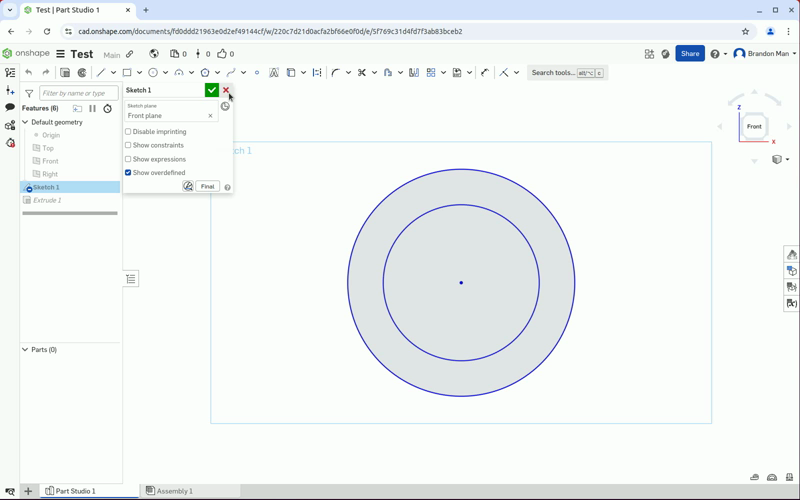
key(shift+s)
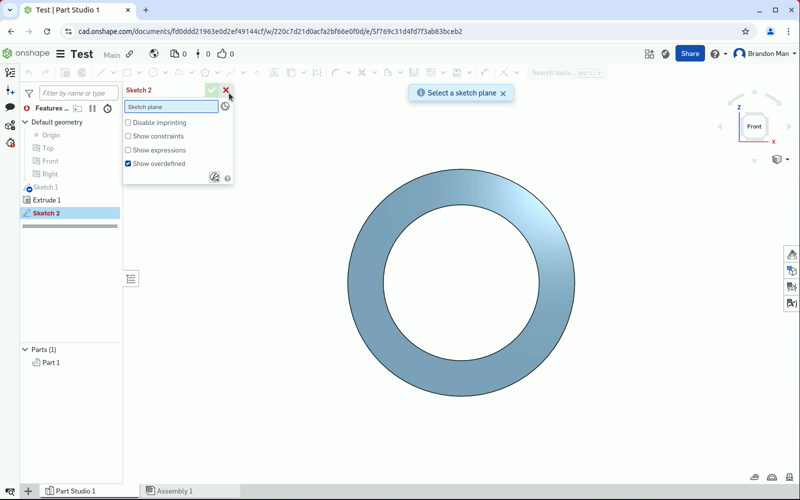
mouse_move(73, 163)
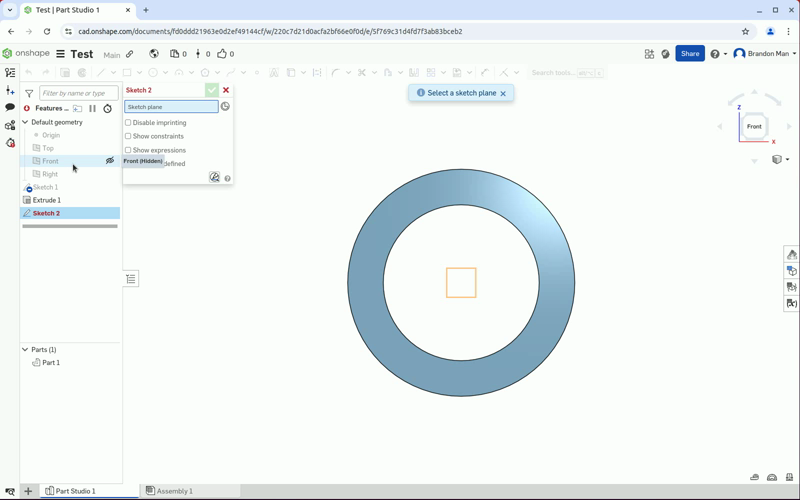
click(73, 163)
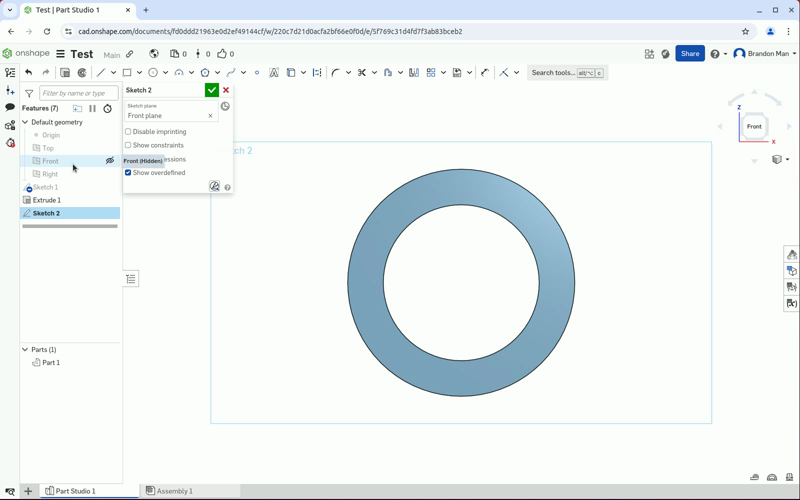
mouse_move(73, 352)
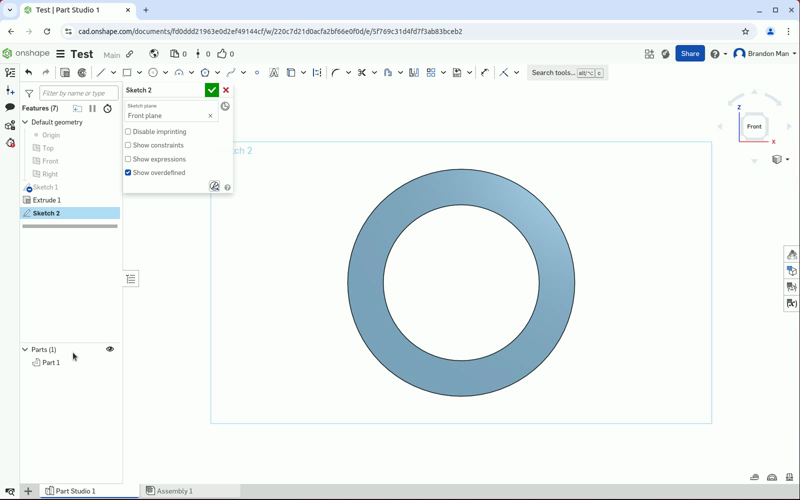
key(y)
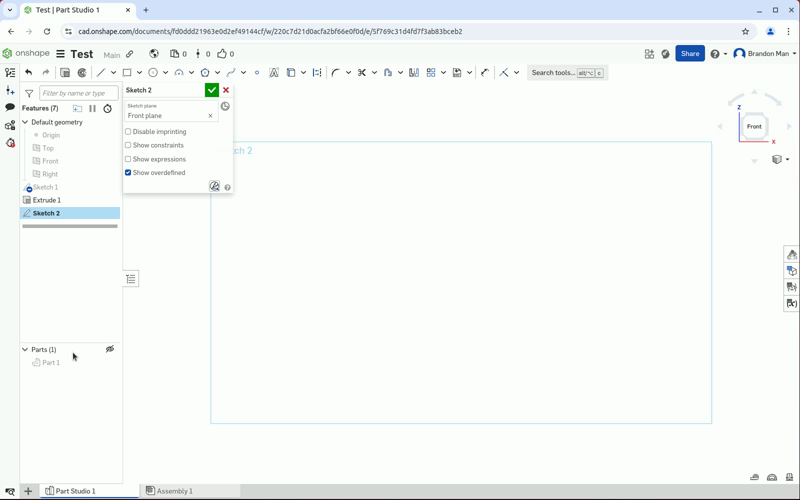
key(c)
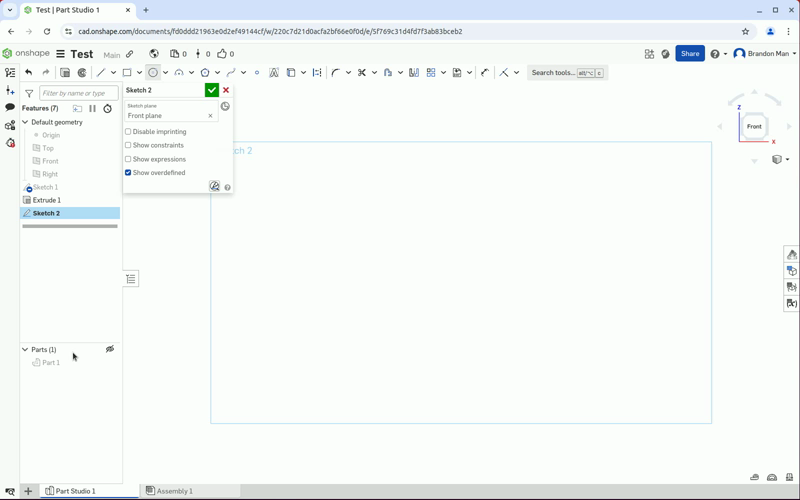
key_down(shift)
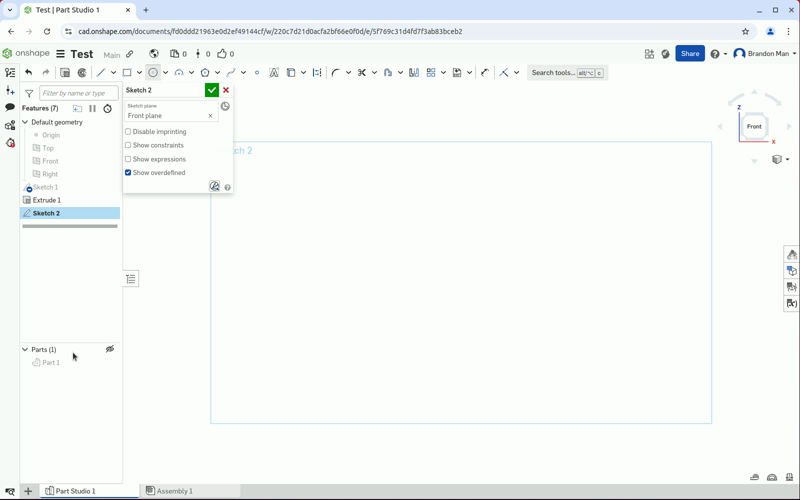
mouse_move(461, 282)
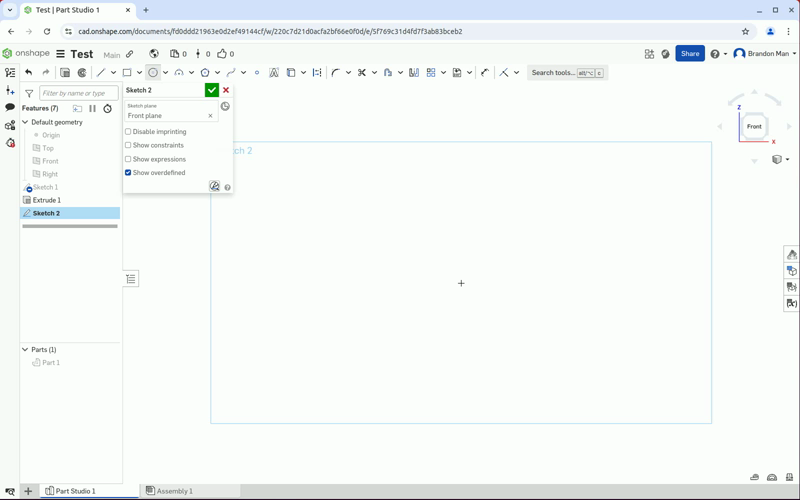
click(461, 282)
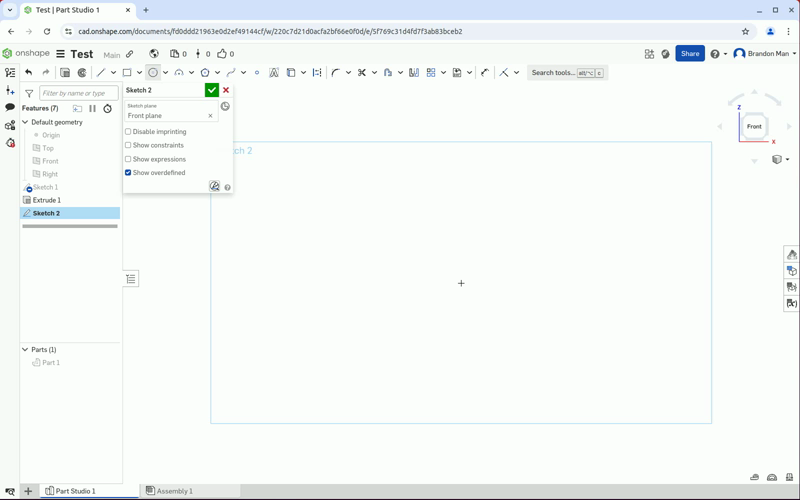
key_up(shift)
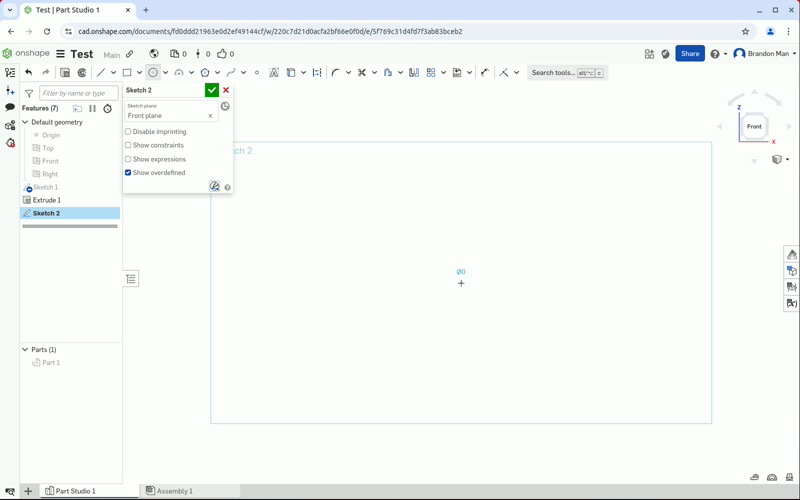
mouse_move(540, 282)
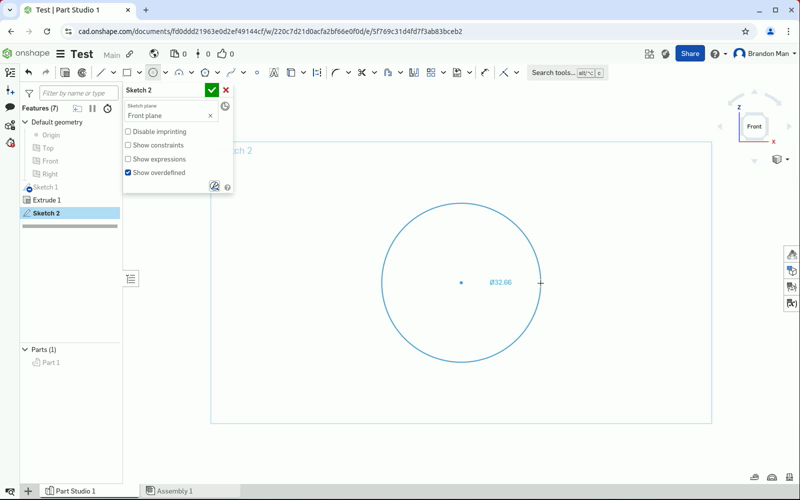
click(540, 282)
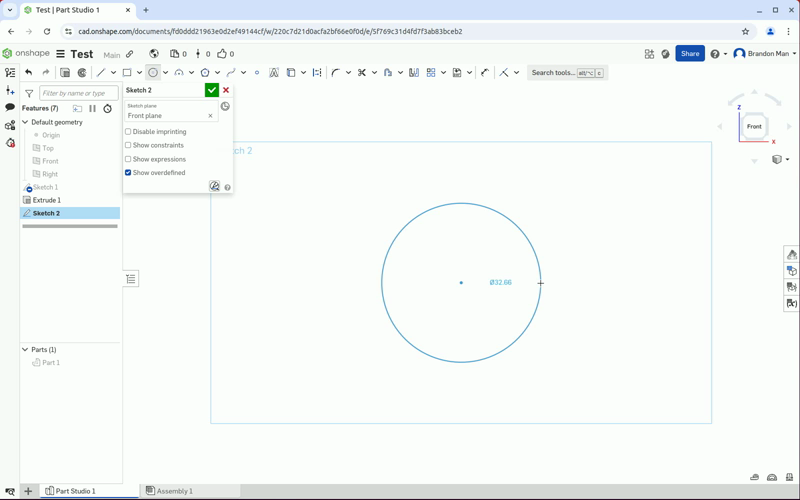
key(esc)
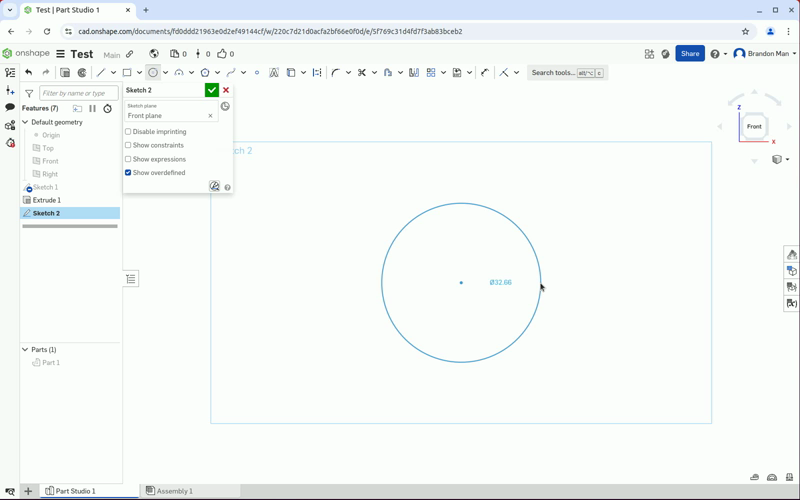
key(c)
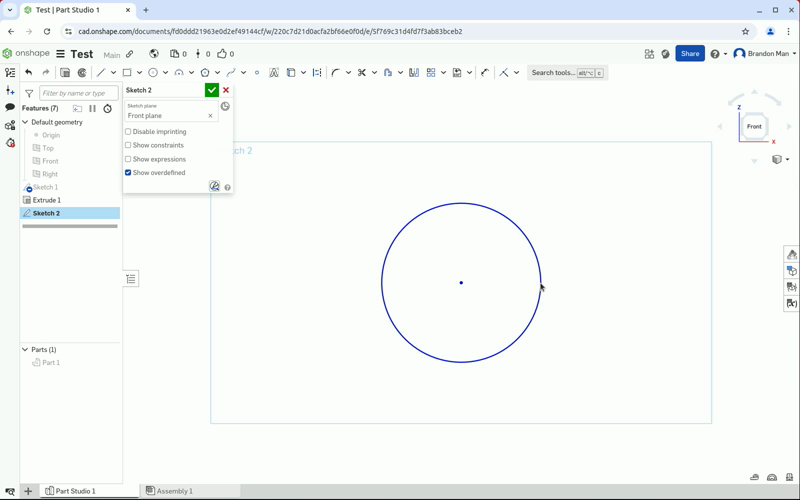
key_down(shift)
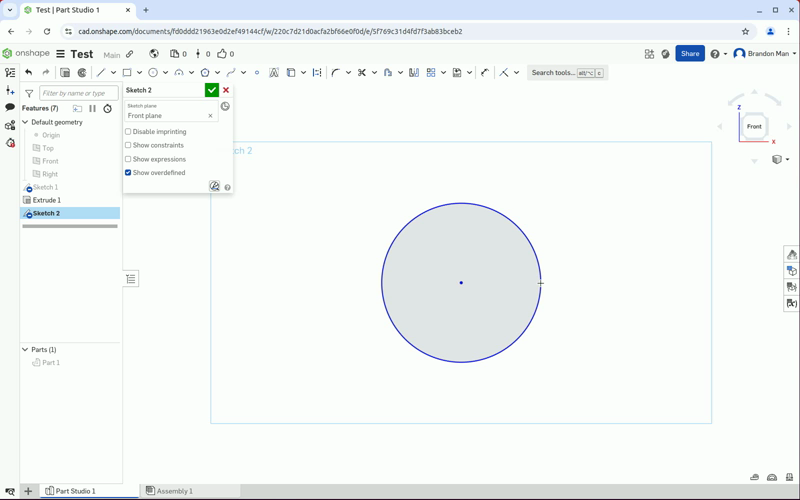
mouse_move(461, 282)
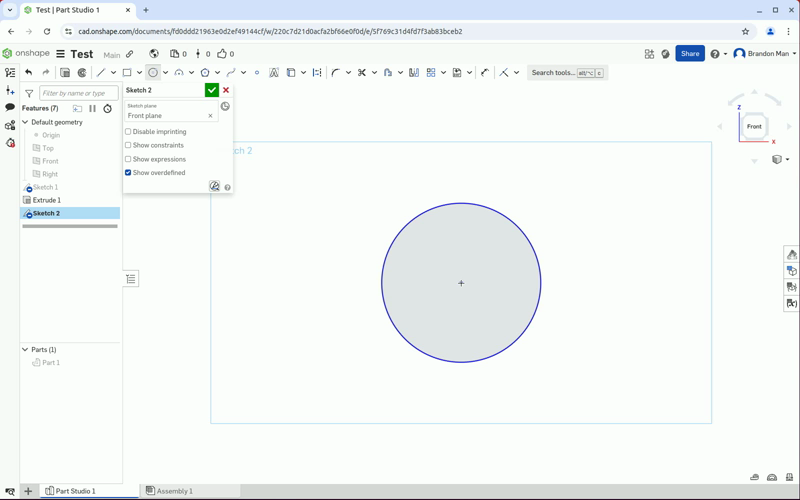
click(461, 282)
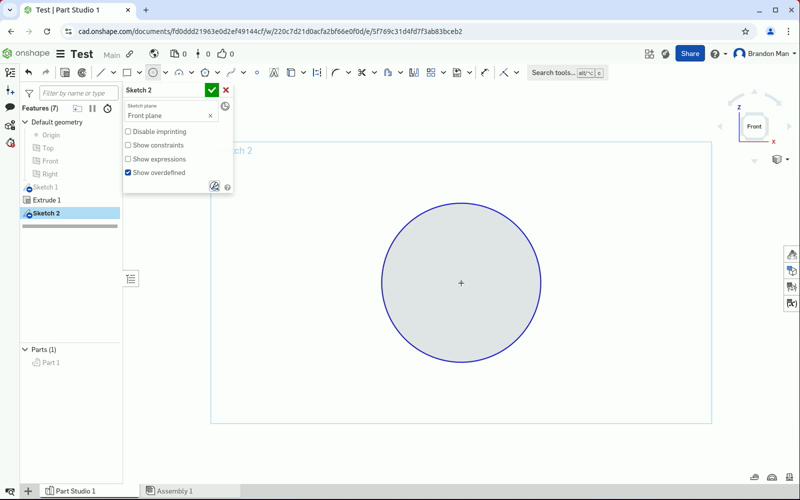
key_up(shift)
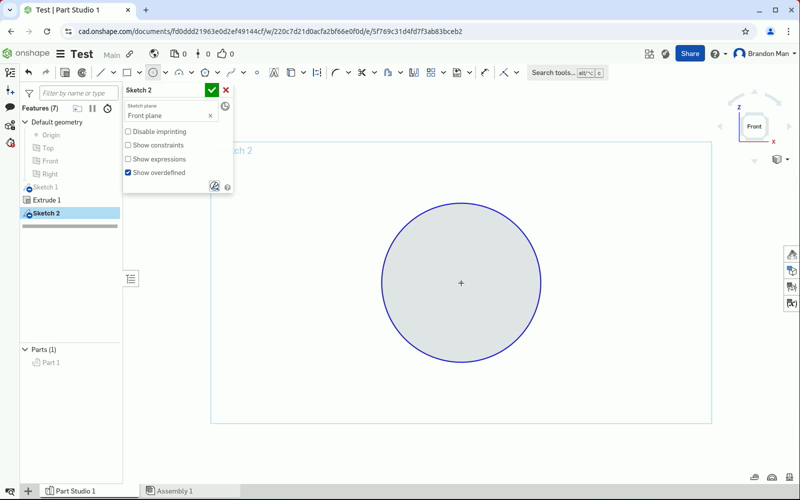
mouse_move(494, 282)
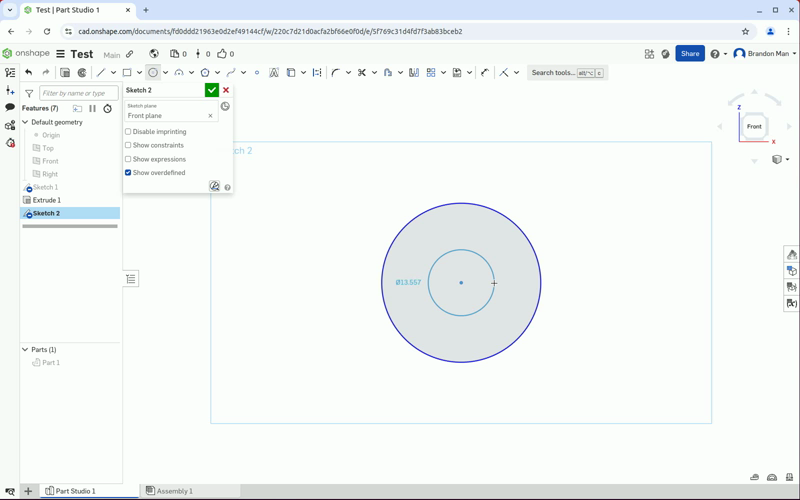
click(494, 282)
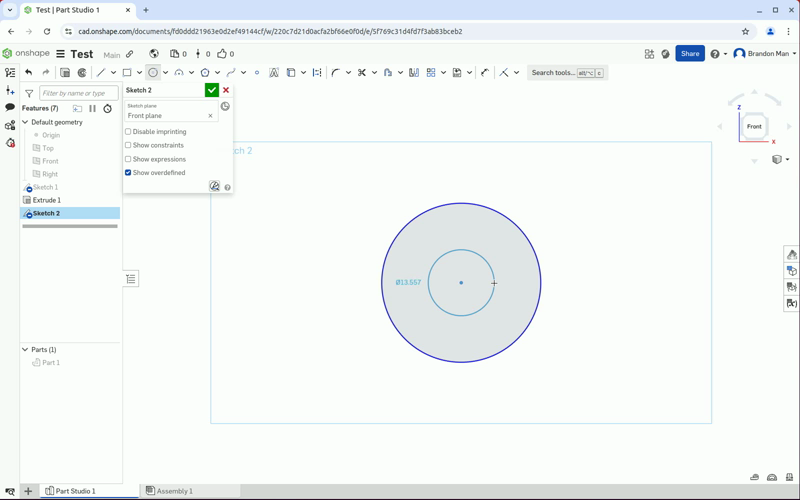
key(esc)
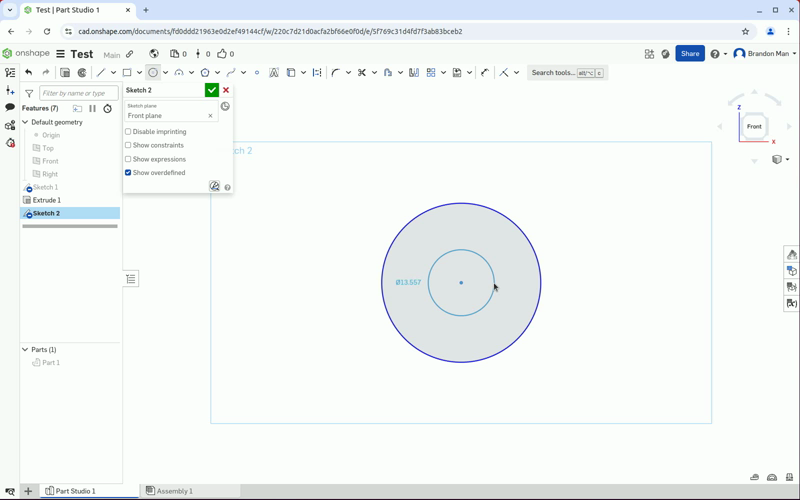
mouse_move(505, 317)
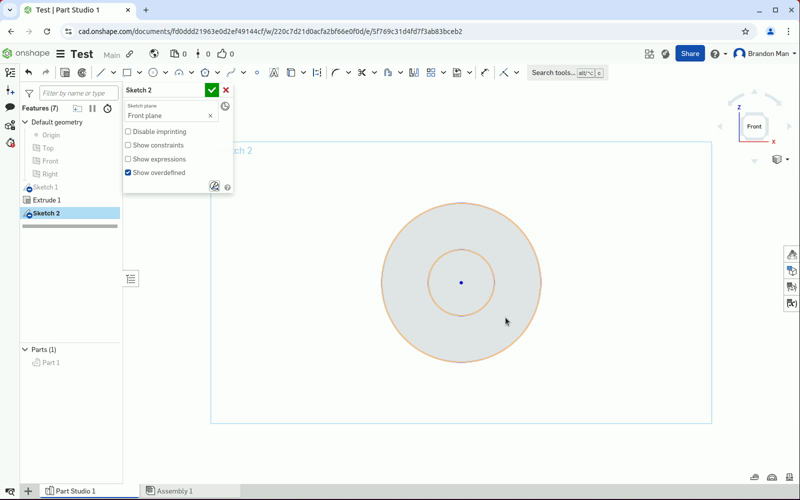
click(505, 317)
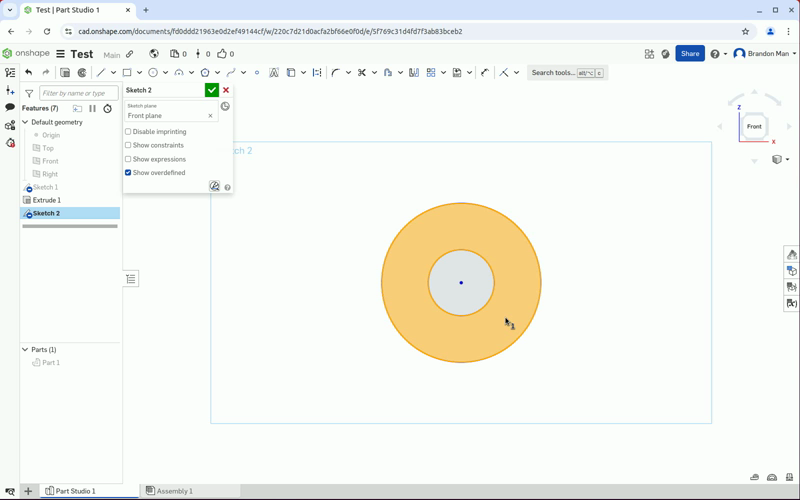
mouse_move(73, 352)
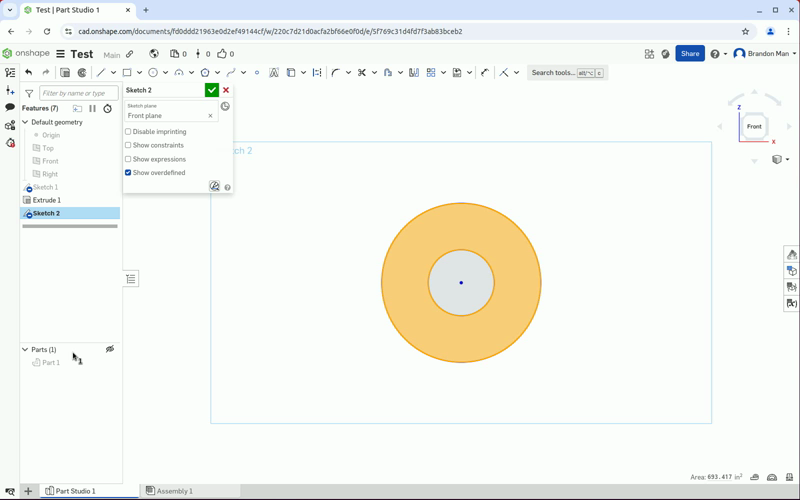
key(shift+y)
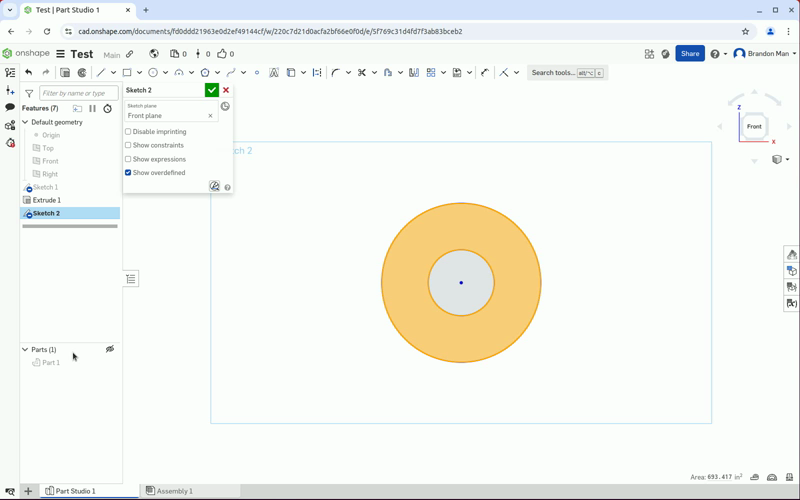
key(shift+e)
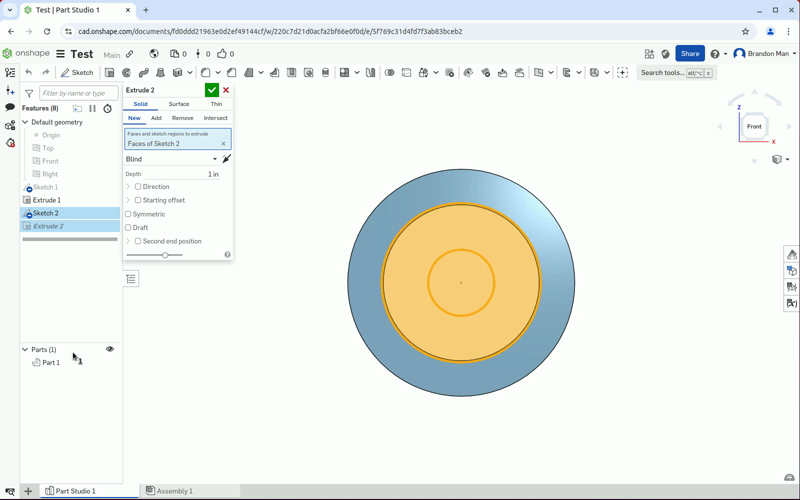
mouse_move(143, 106)
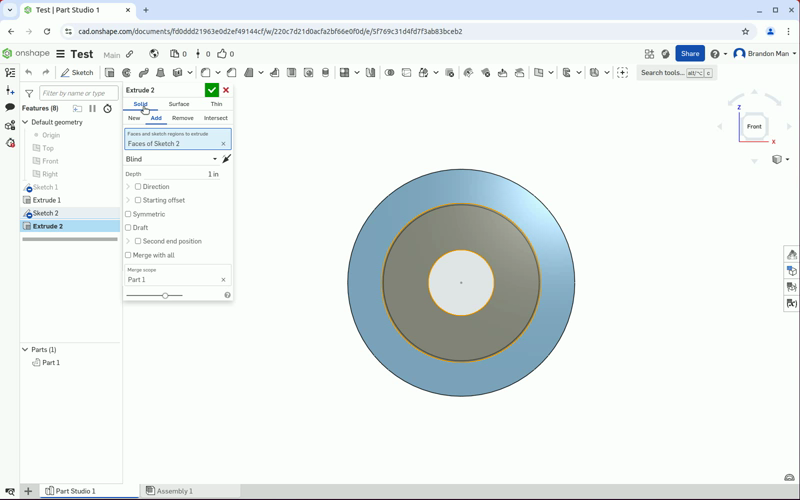
click(143, 106)
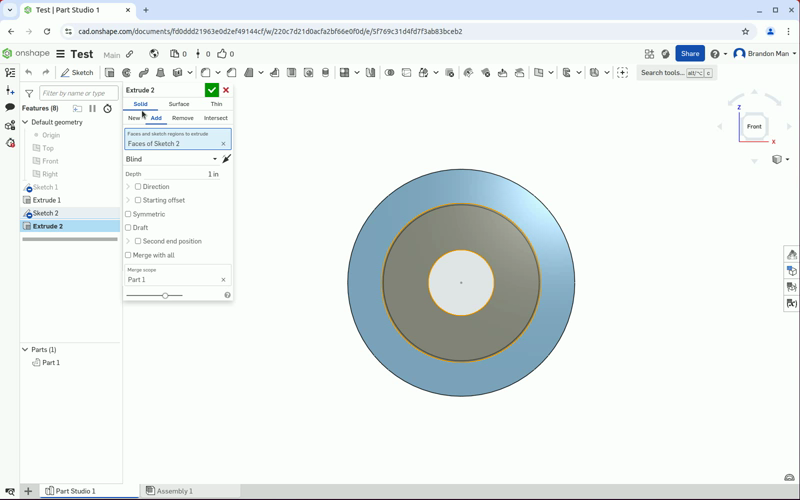
mouse_move(137, 120)
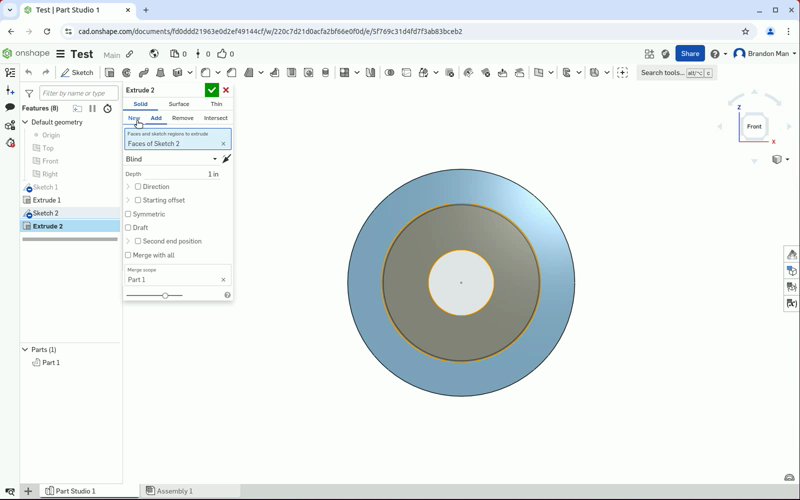
click(137, 120)
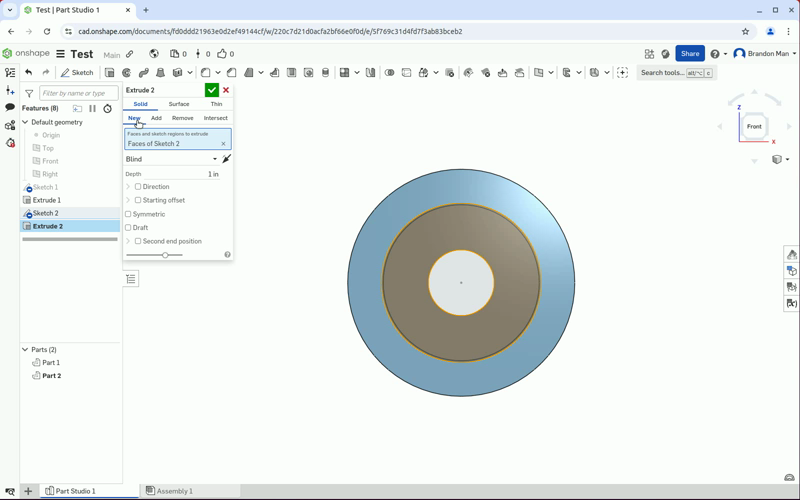
key(tab, 4)
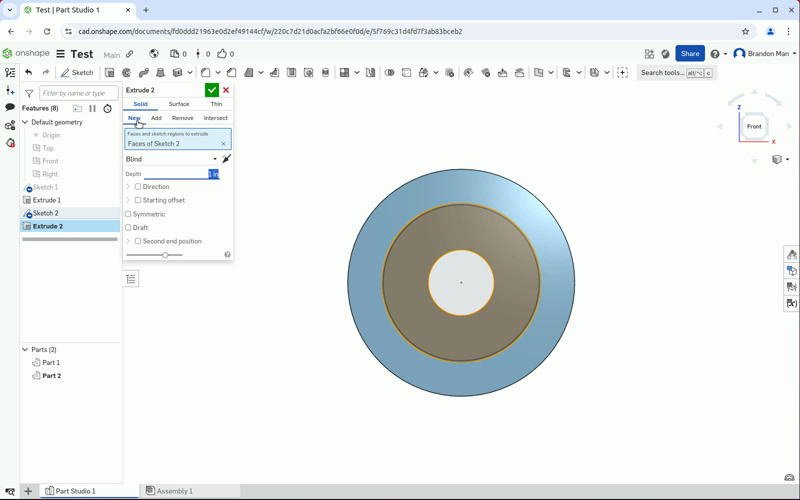
text(1.444)
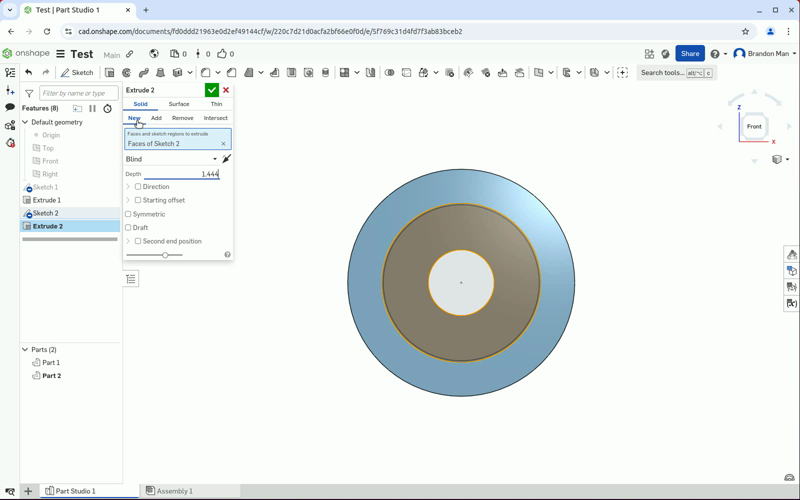
key(tab, 3)
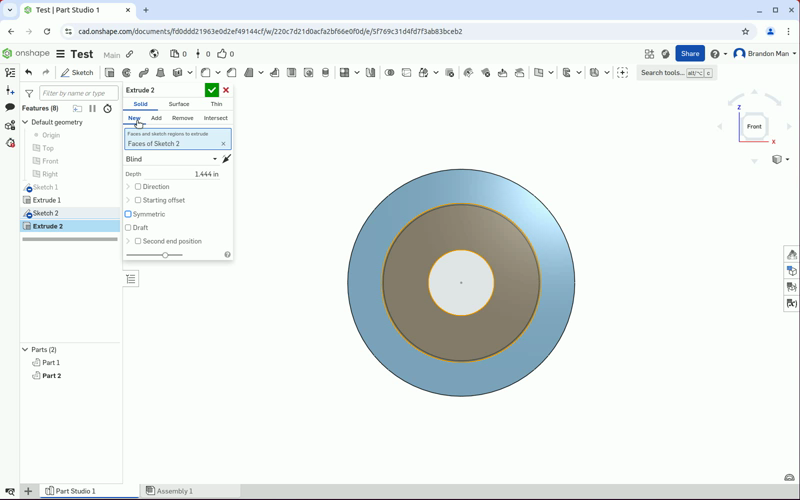
key(space)
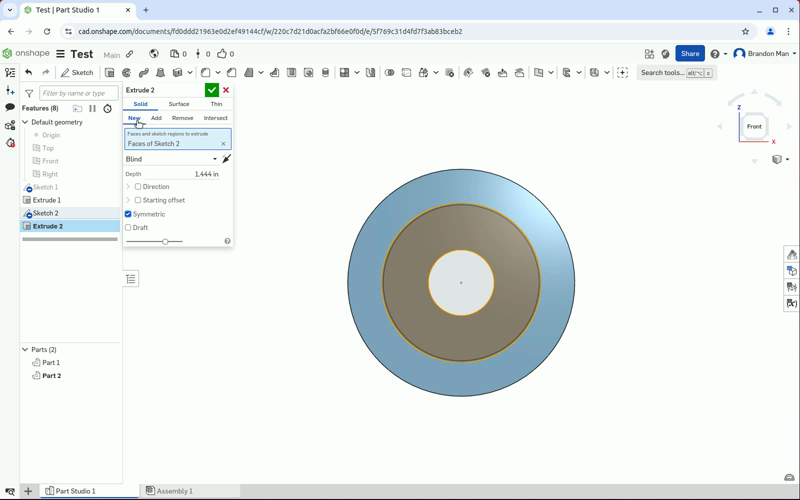
key(enter)
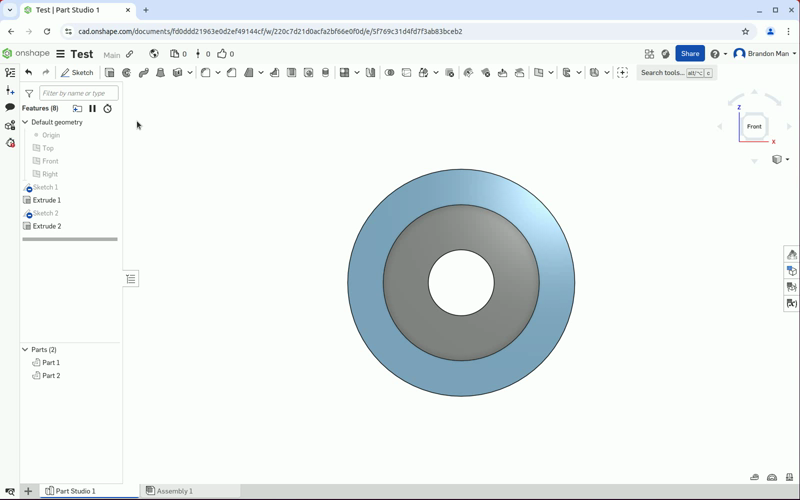
key(shift+h)
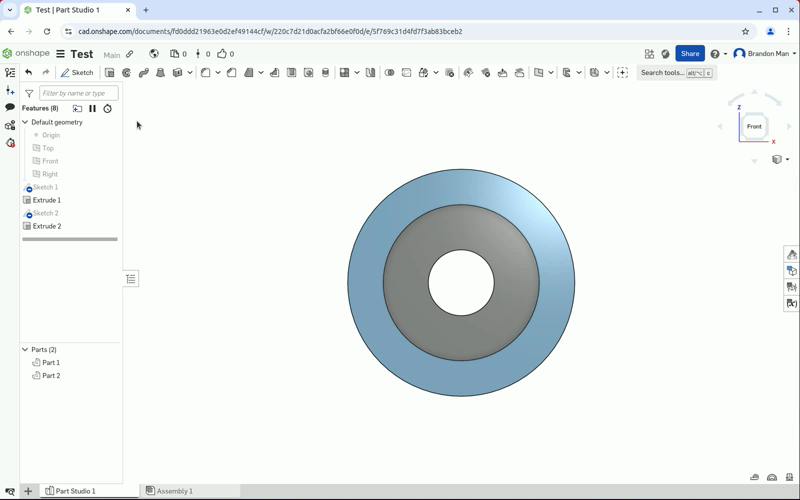
key(shift+h)
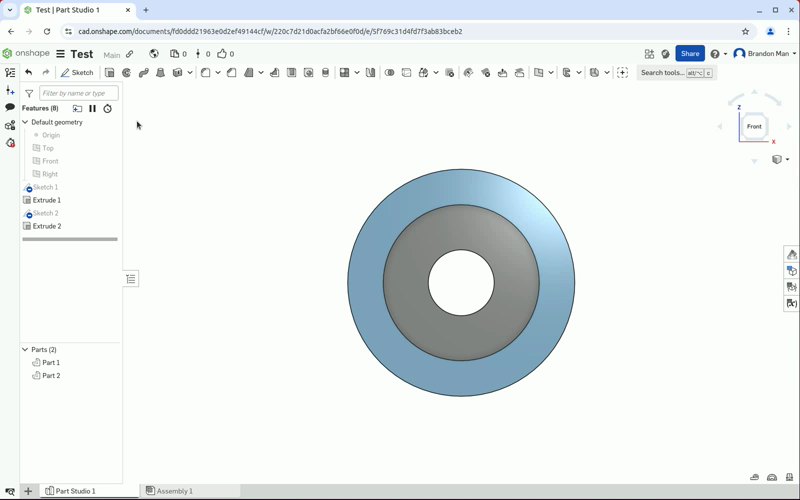
mouse_move(73, 189)
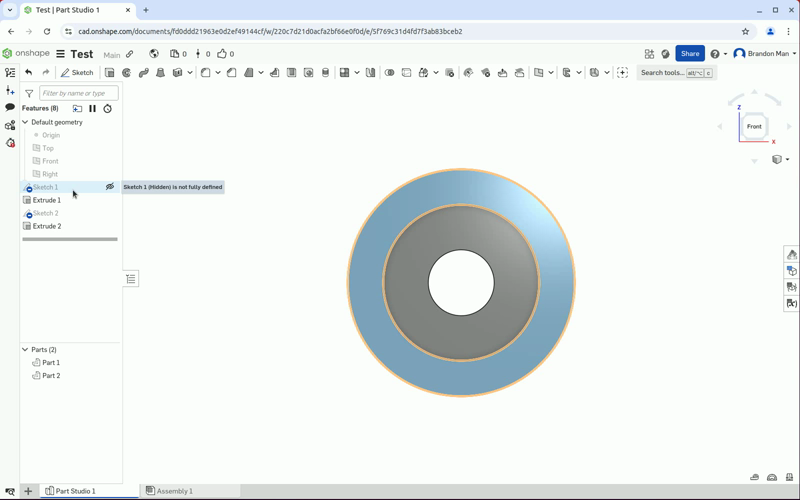
click(73, 189)
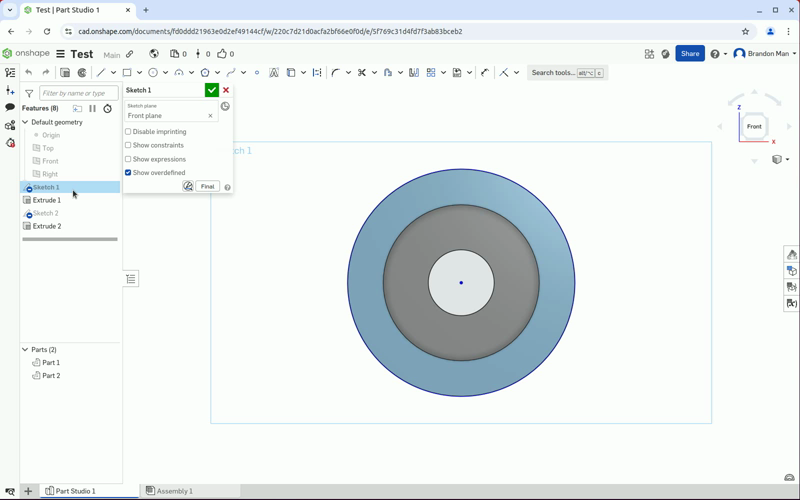
mouse_move(229, 92)
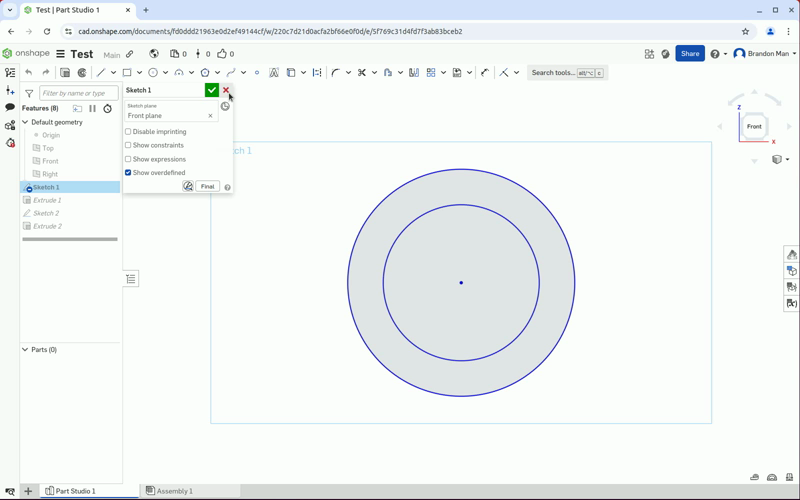
click(229, 92)
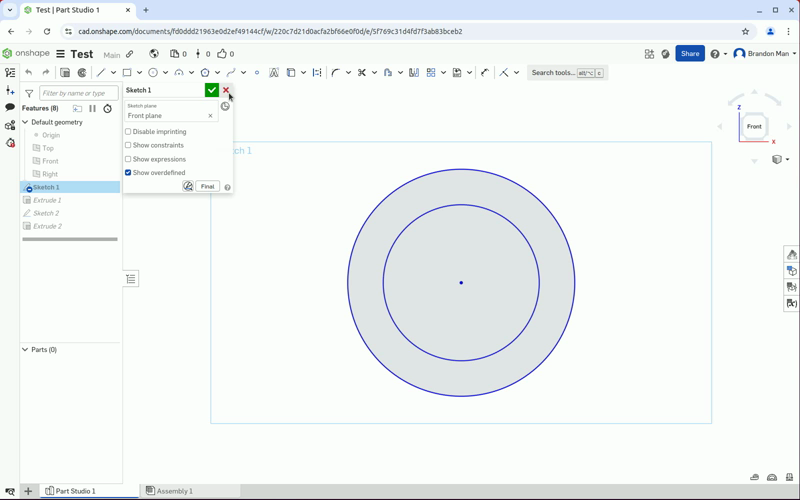
key(shift+s)
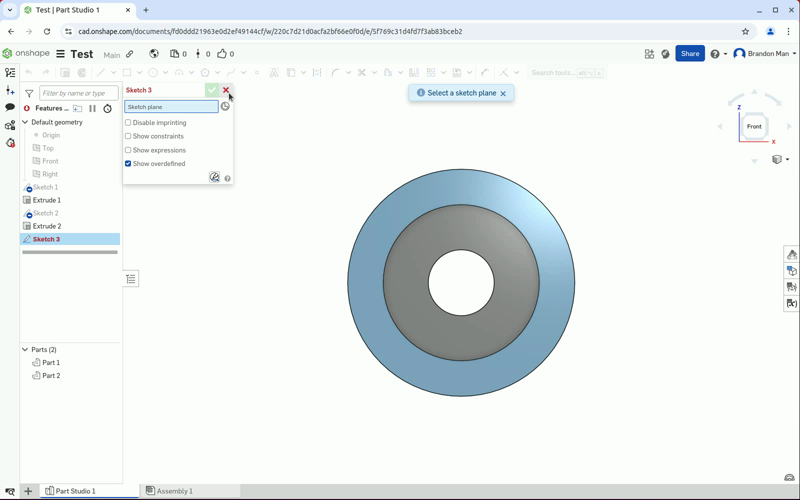
mouse_move(73, 163)
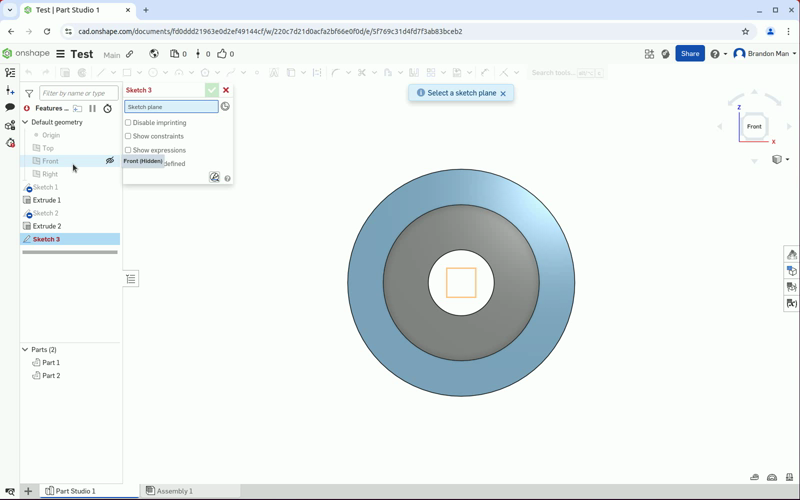
click(73, 163)
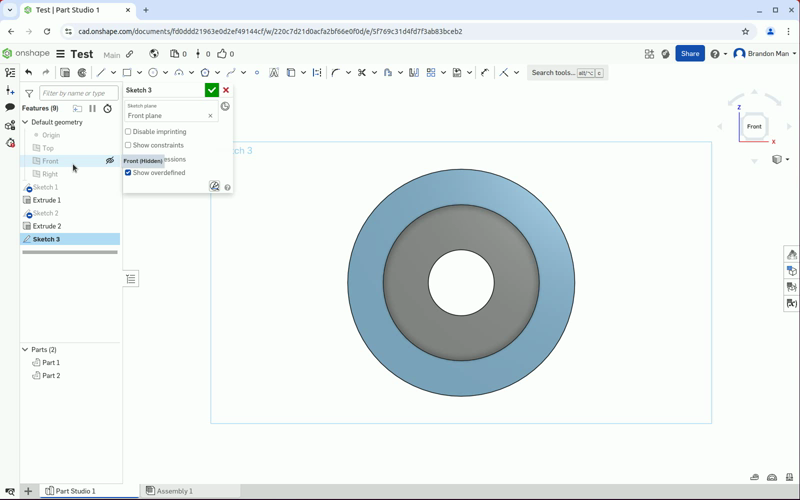
mouse_move(73, 352)
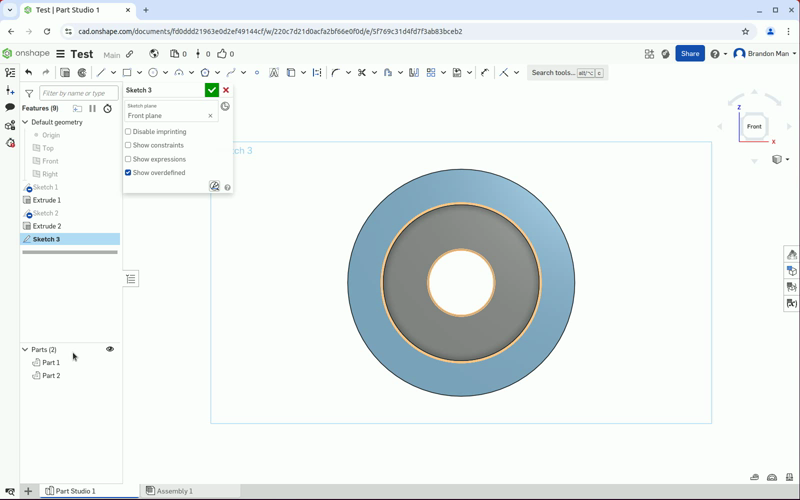
key(y)
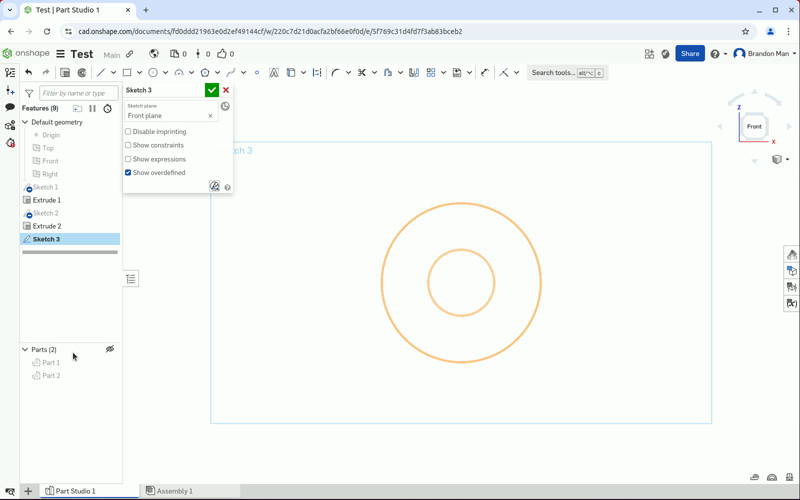
key(c)
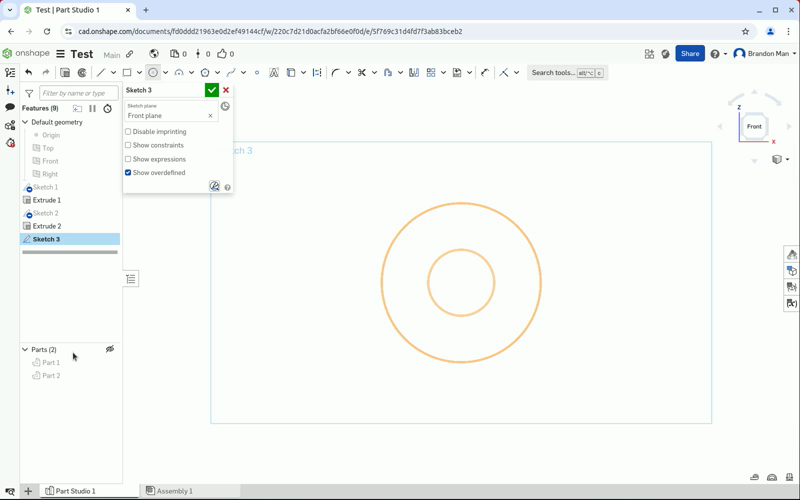
key_down(shift)
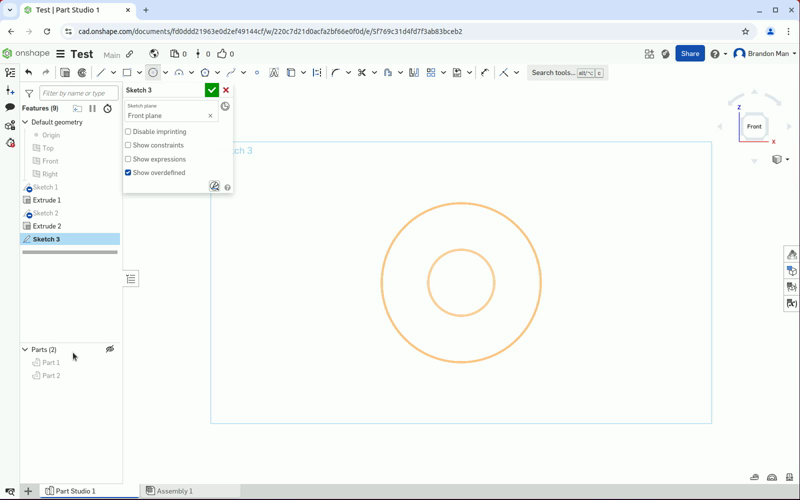
mouse_move(461, 282)
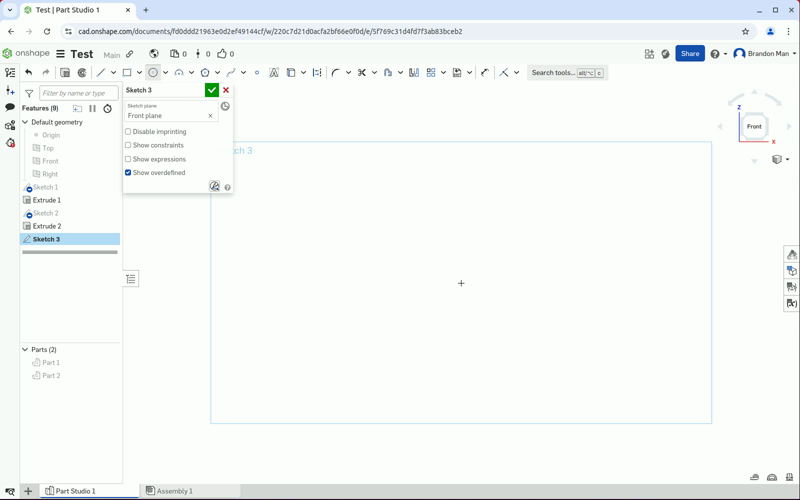
click(461, 282)
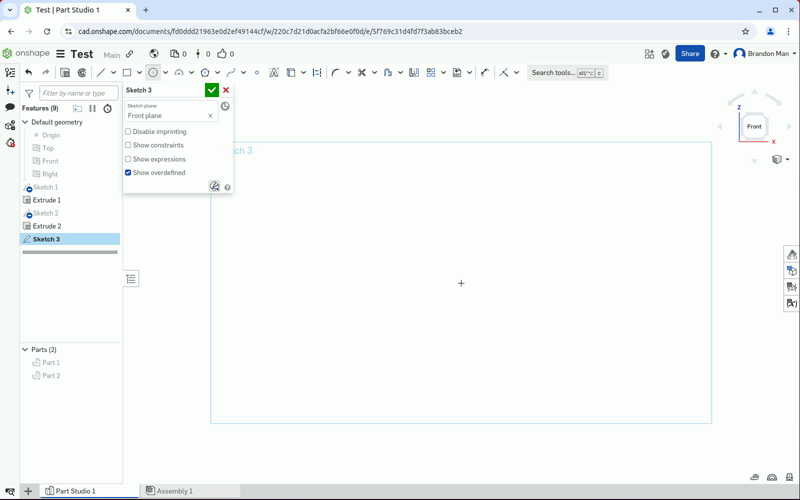
key_up(shift)
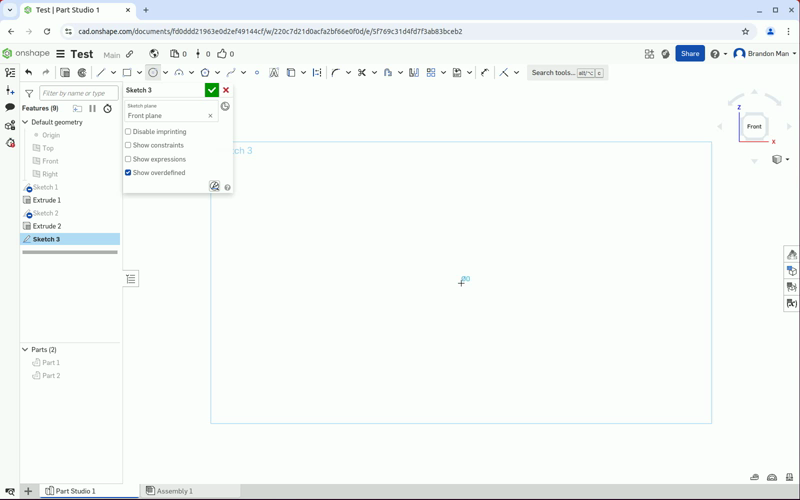
mouse_move(495, 282)
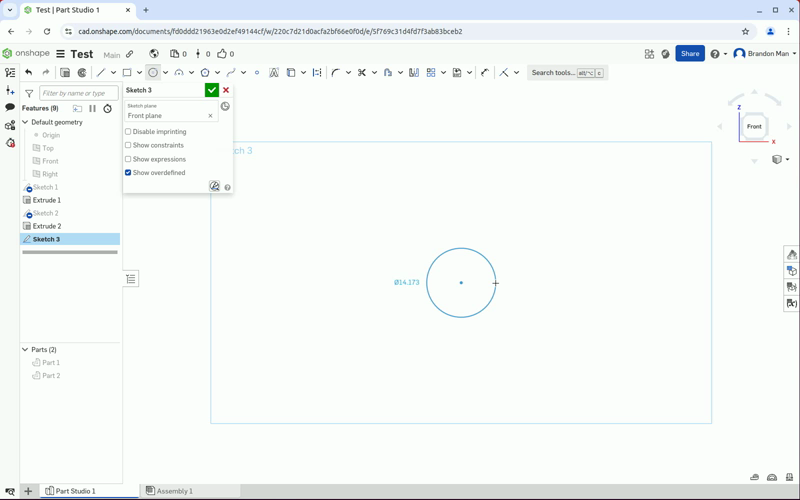
click(495, 282)
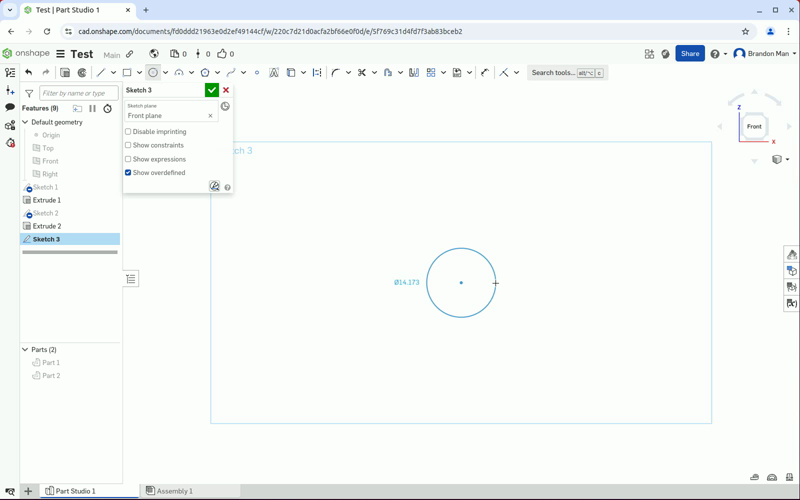
key(esc)
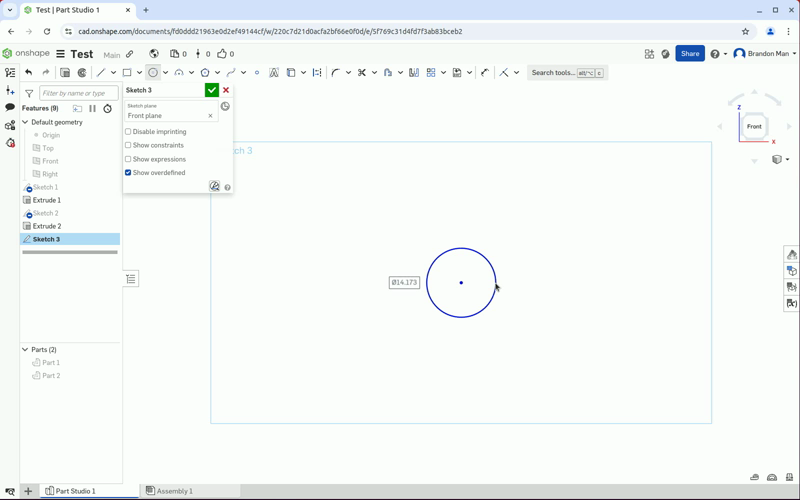
key(c)
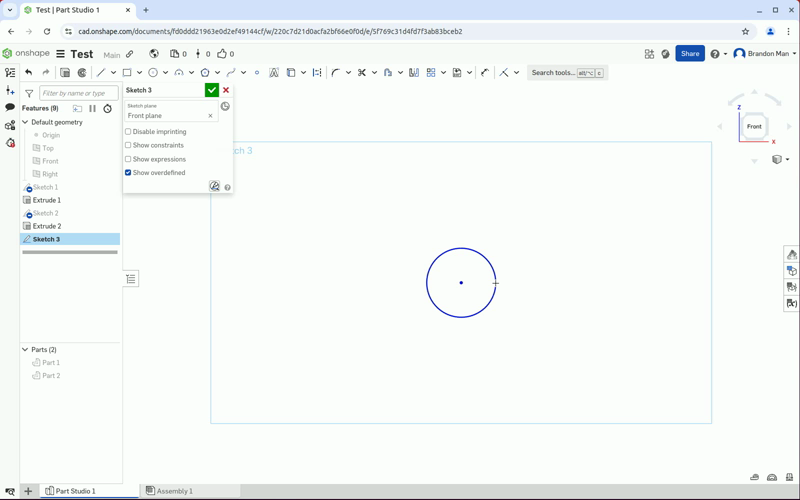
key_down(shift)
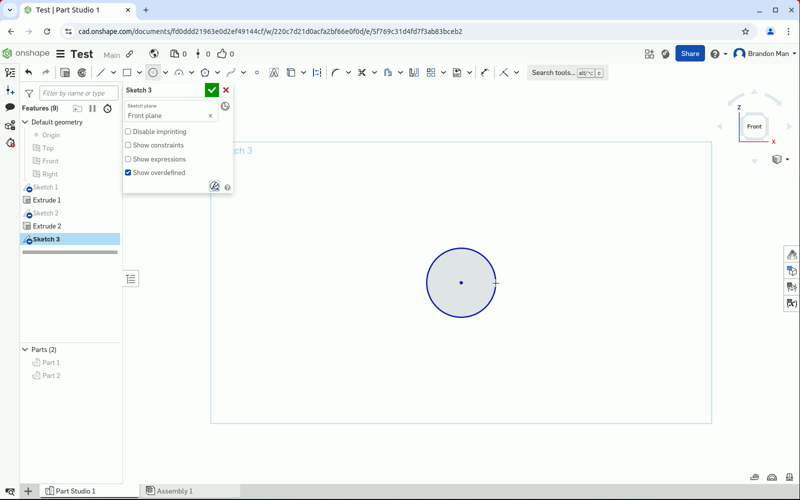
mouse_move(461, 282)
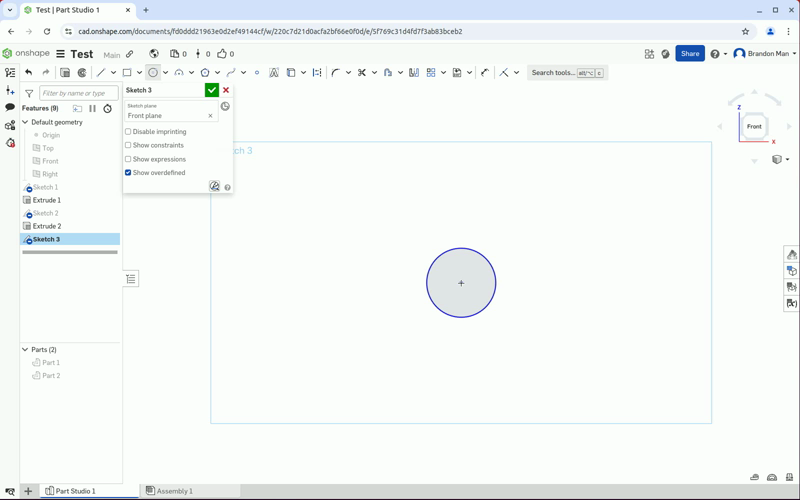
click(461, 282)
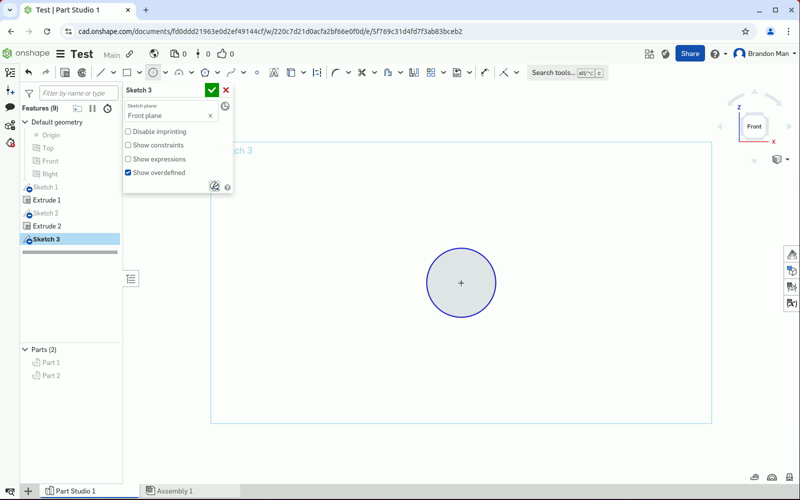
key_up(shift)
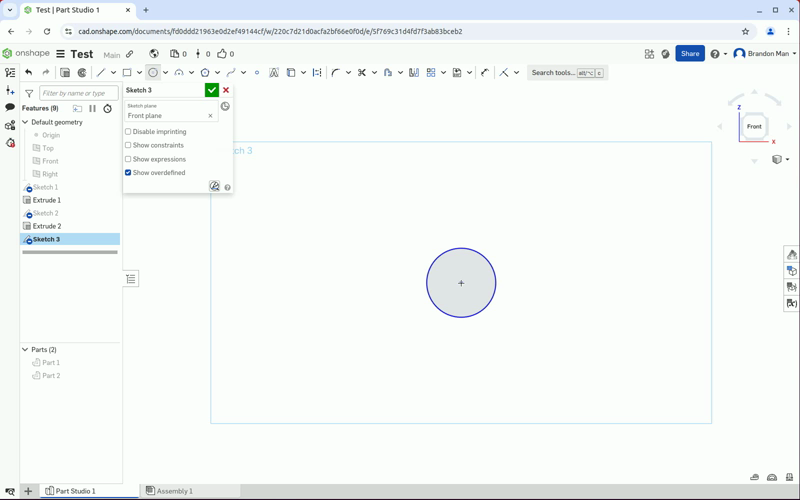
mouse_move(477, 282)
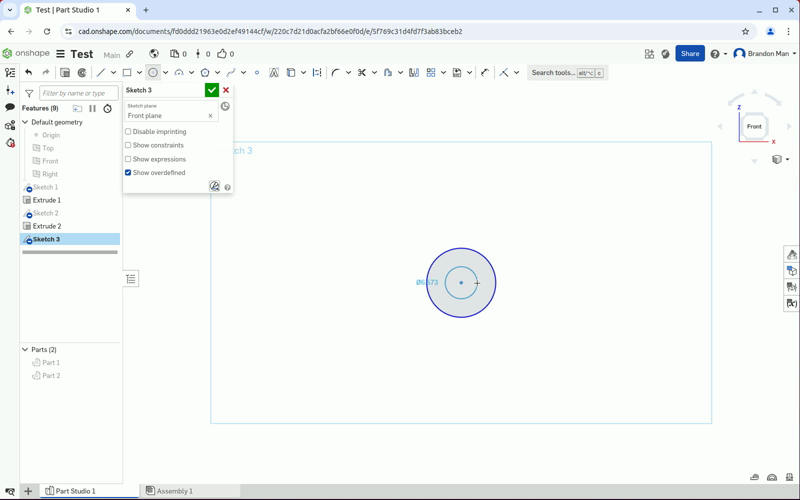
click(477, 282)
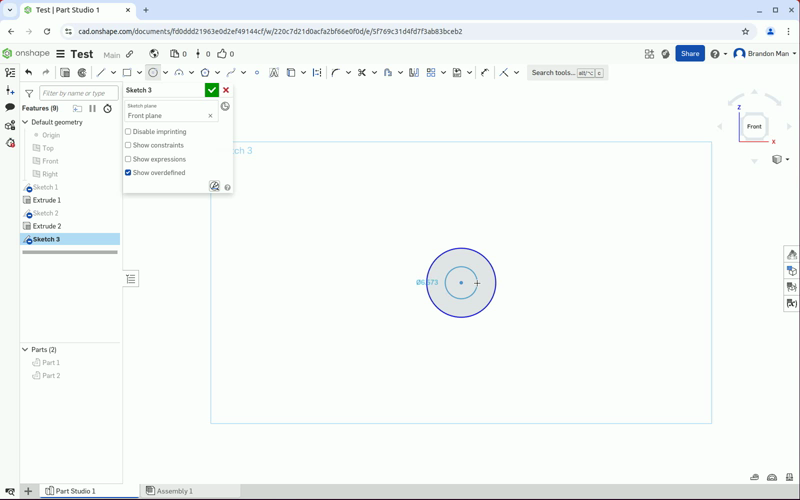
key(esc)
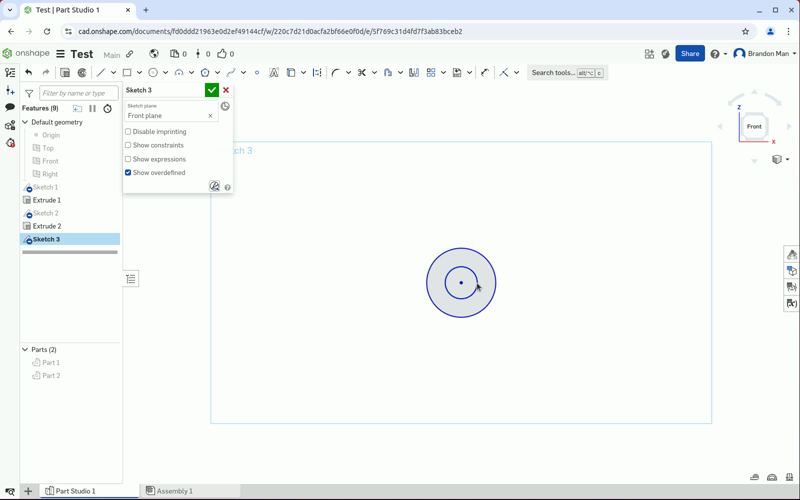
mouse_move(473, 256)
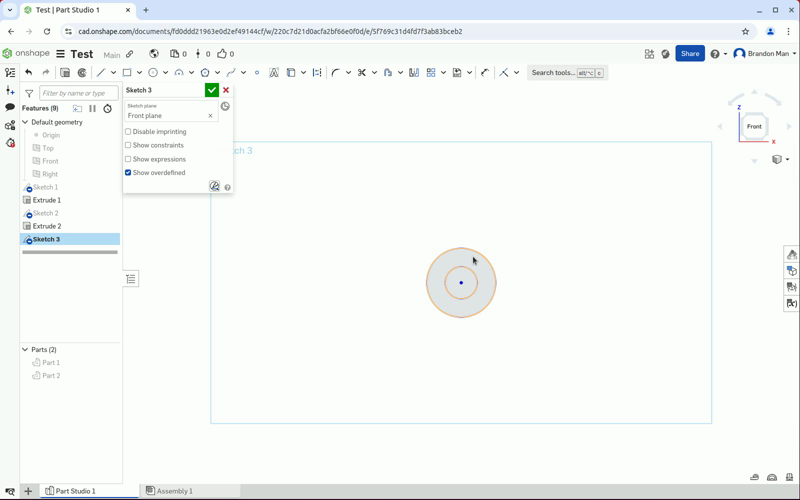
click(473, 256)
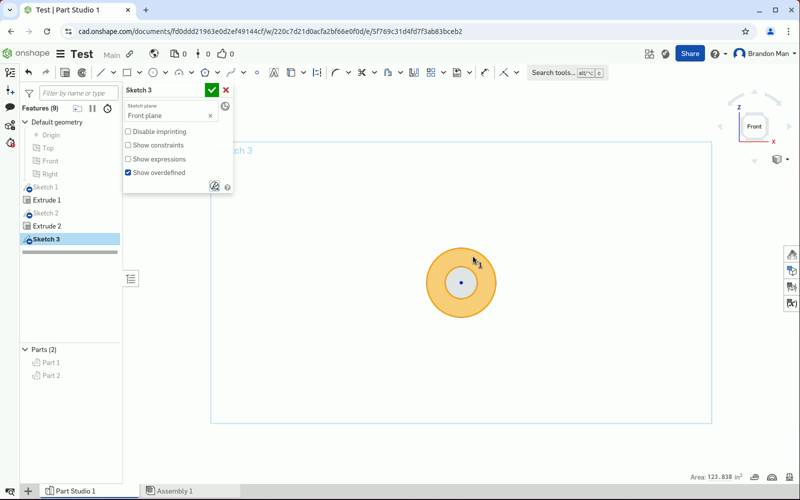
mouse_move(73, 352)
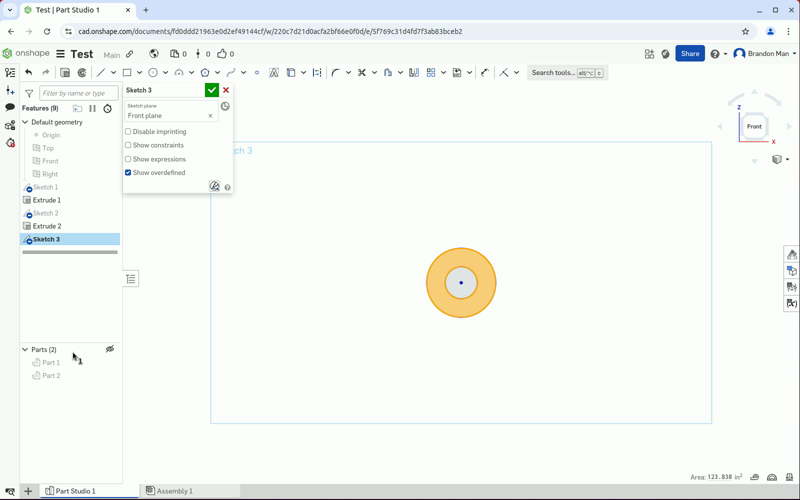
key(shift+y)
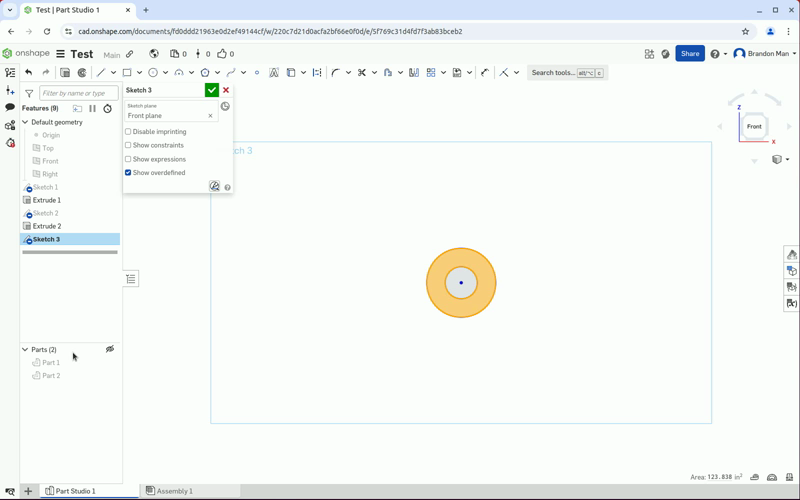
key(shift+e)
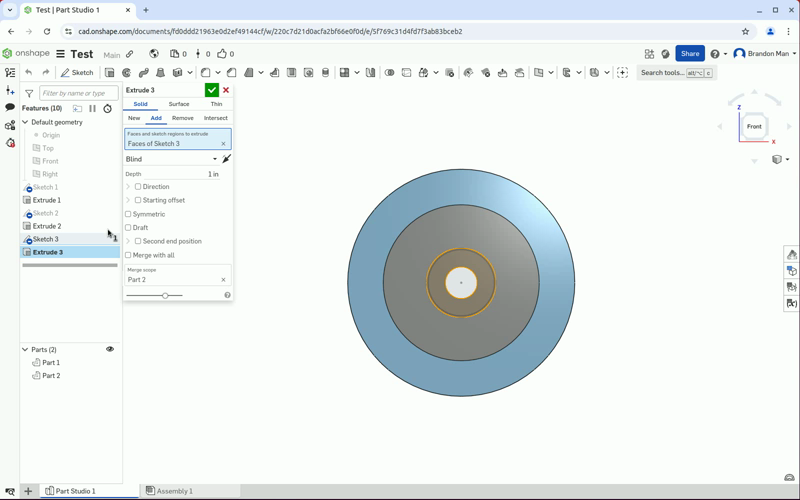
mouse_move(143, 106)
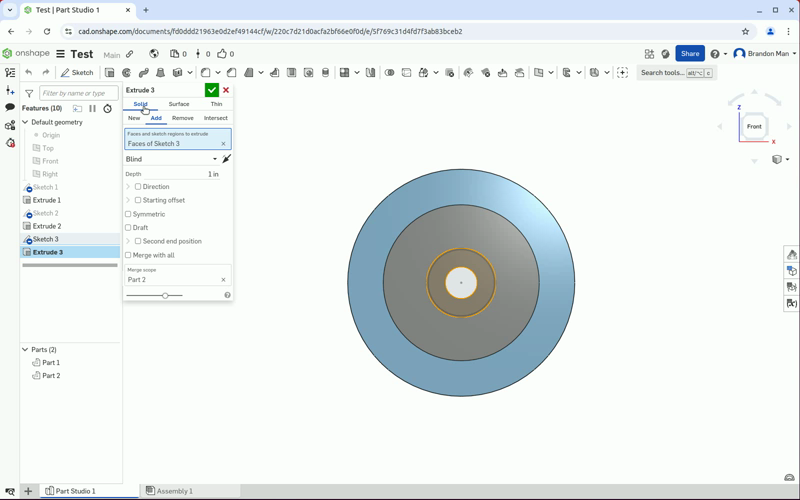
click(143, 106)
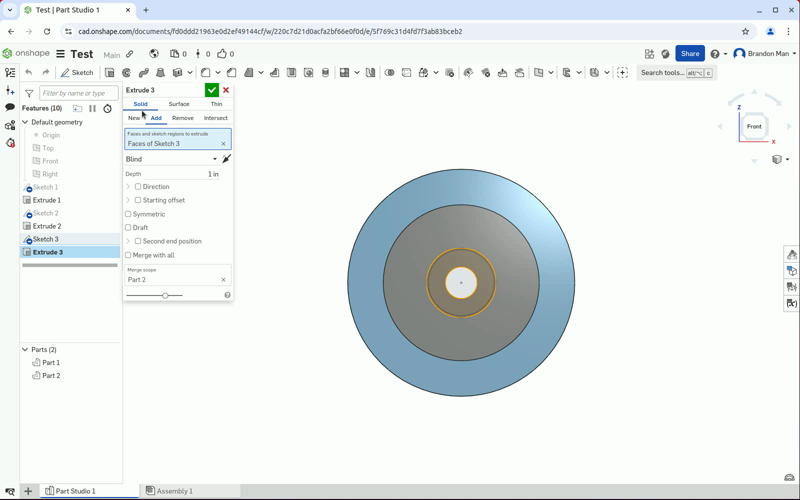
mouse_move(137, 120)
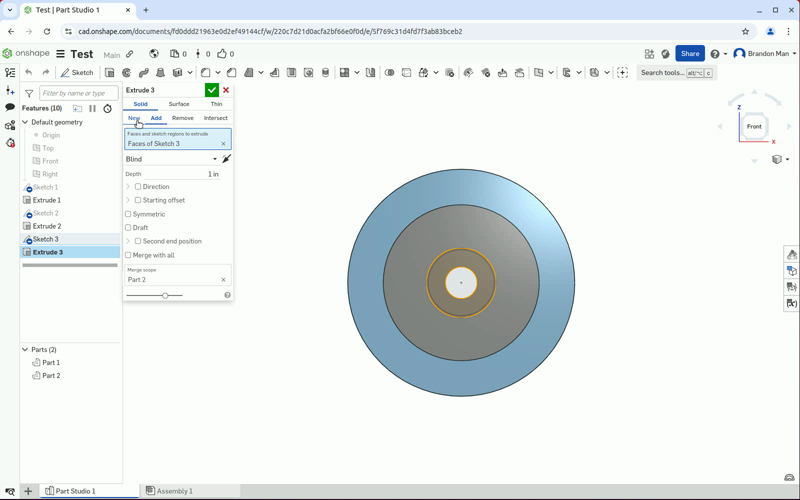
click(137, 120)
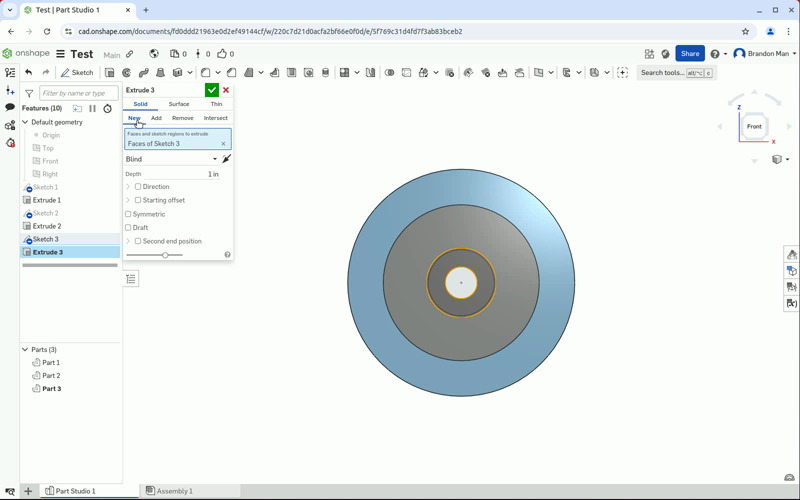
key(tab, 4)
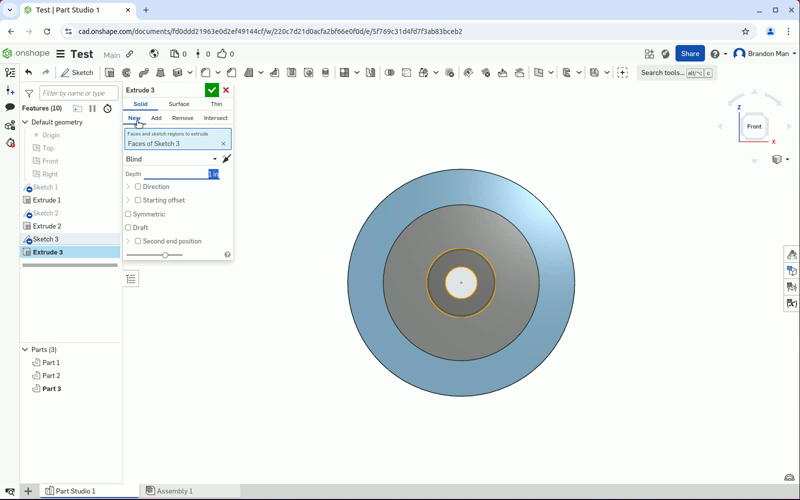
text(6.258)
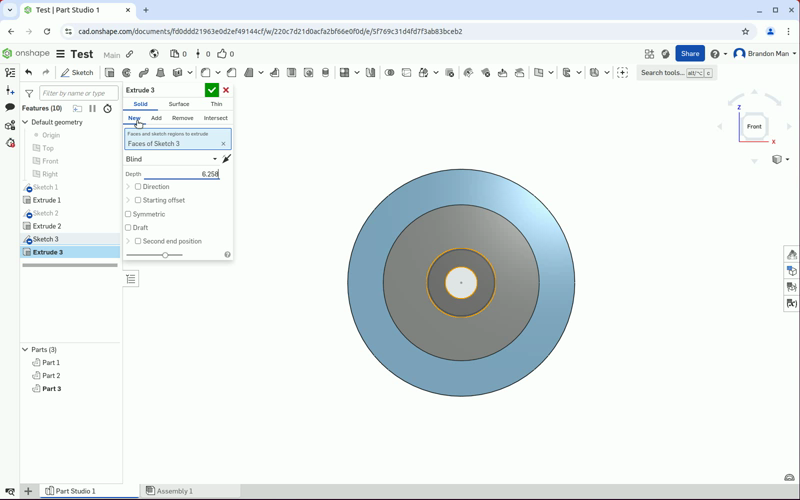
key(tab, 3)
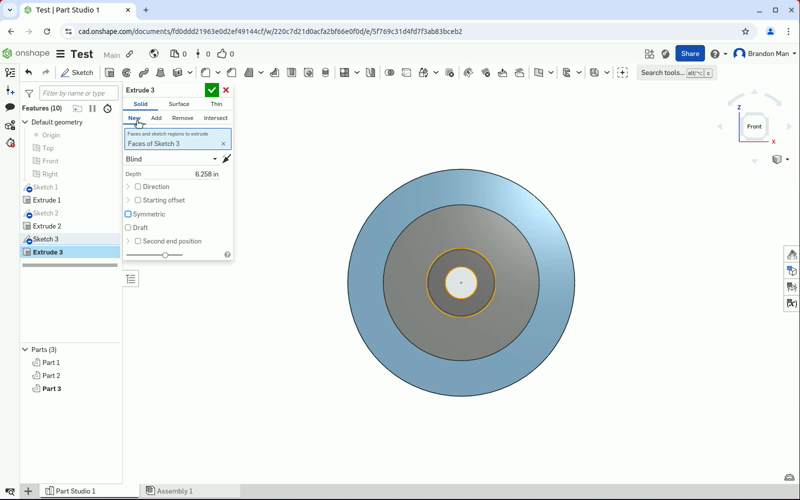
key(space)
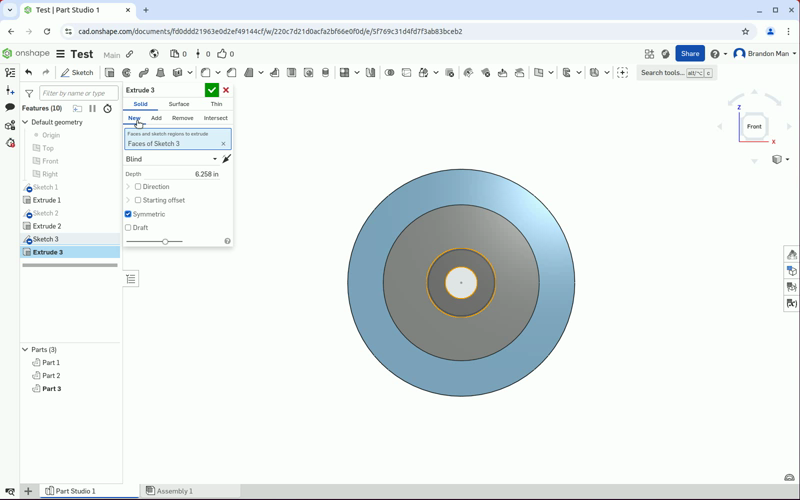
key(enter)
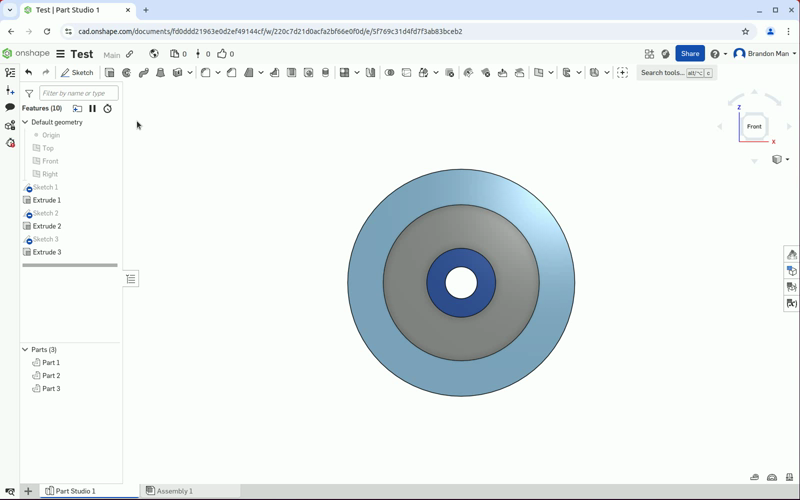
key(shift+h)
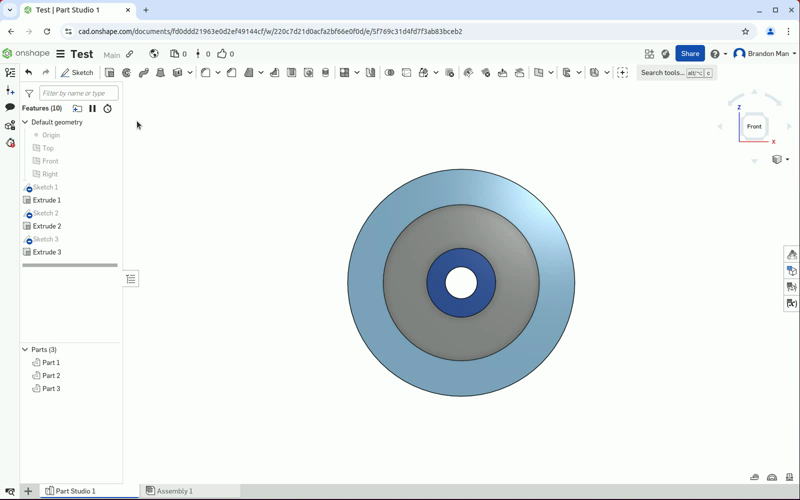
key(shift+h)
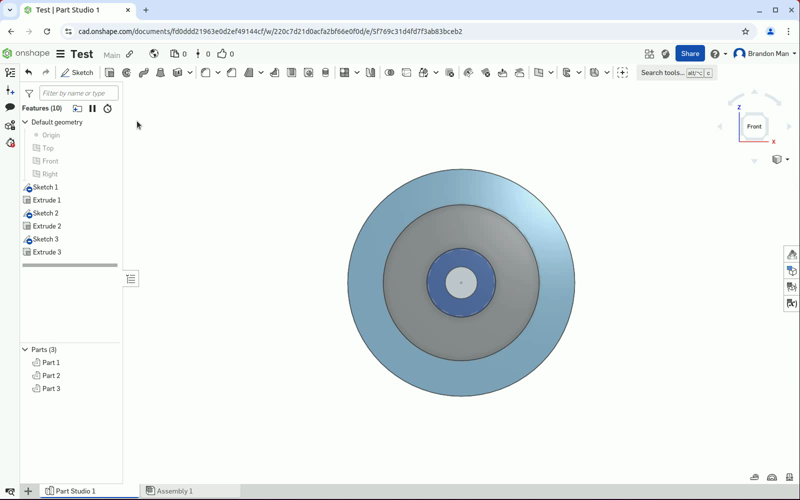
key(shift+7)
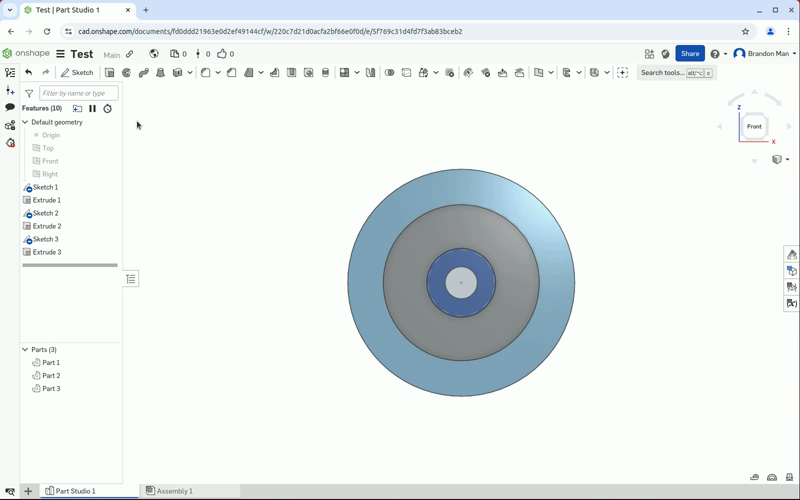
key(left, 2)
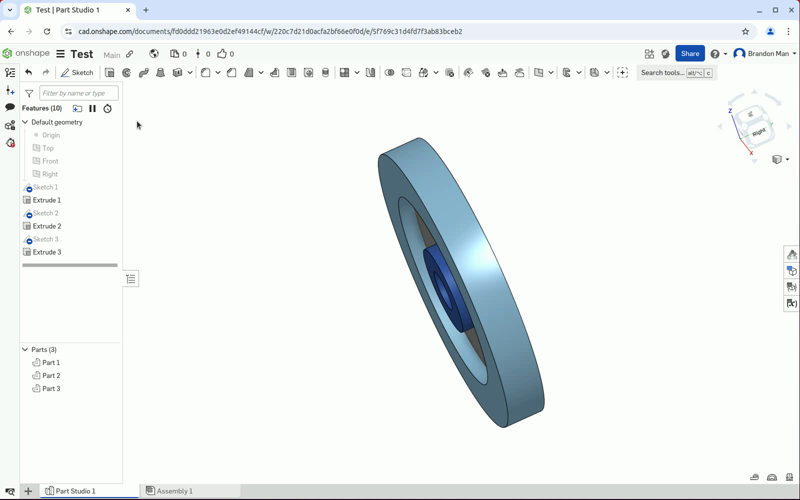
key(down, 2)
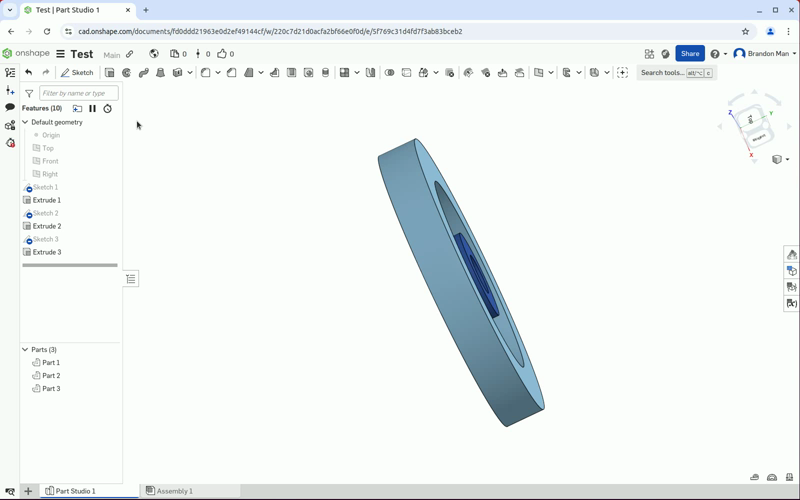
key(up, 2)
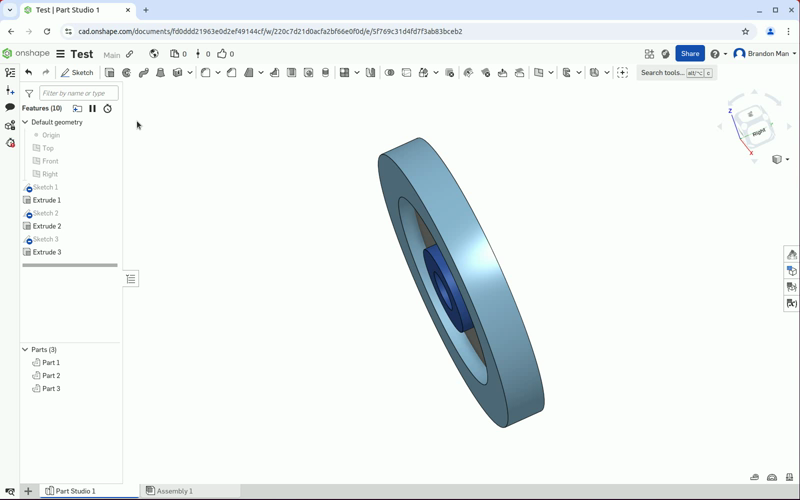
key(right, 2)
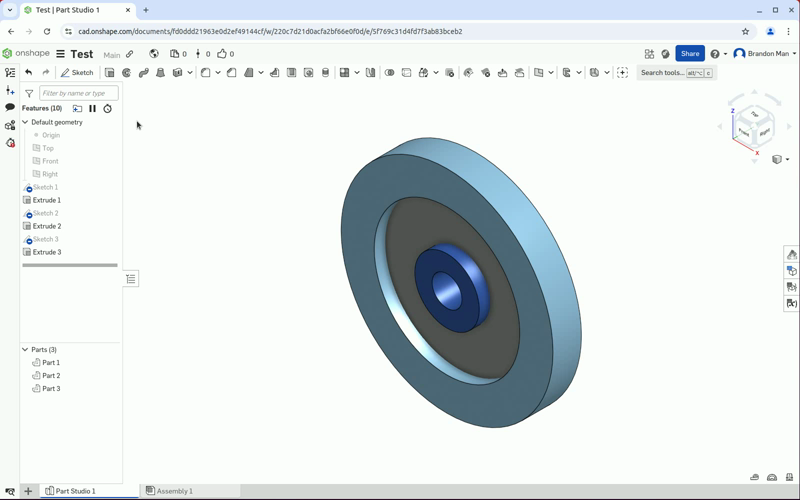
mouse_move(73, 189)
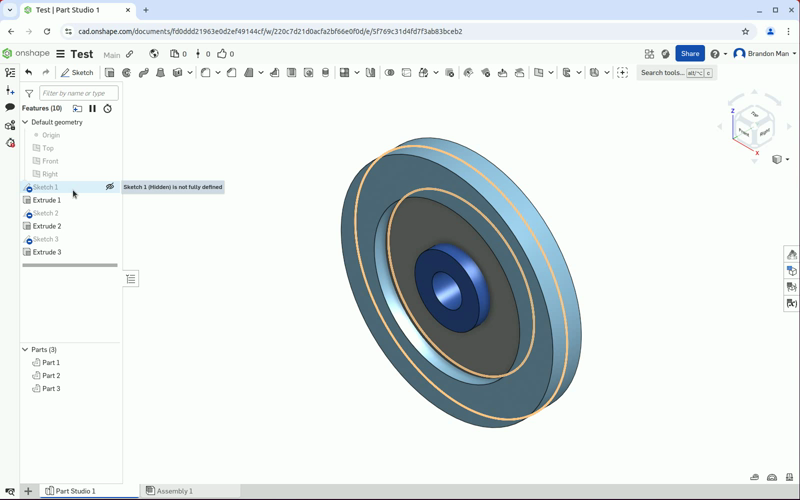
click(73, 189)